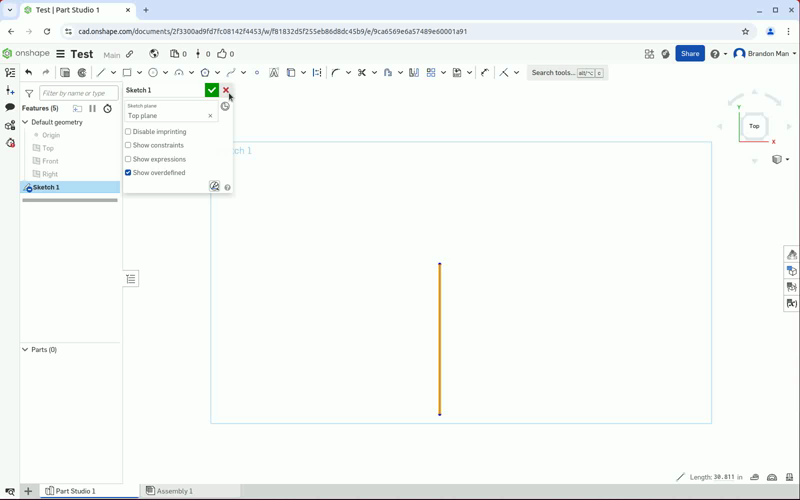
key(shift+h)
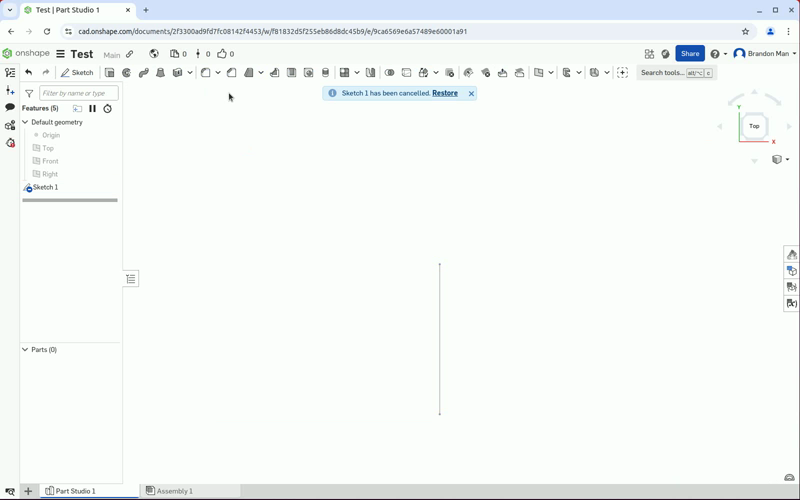
key(shift+s)
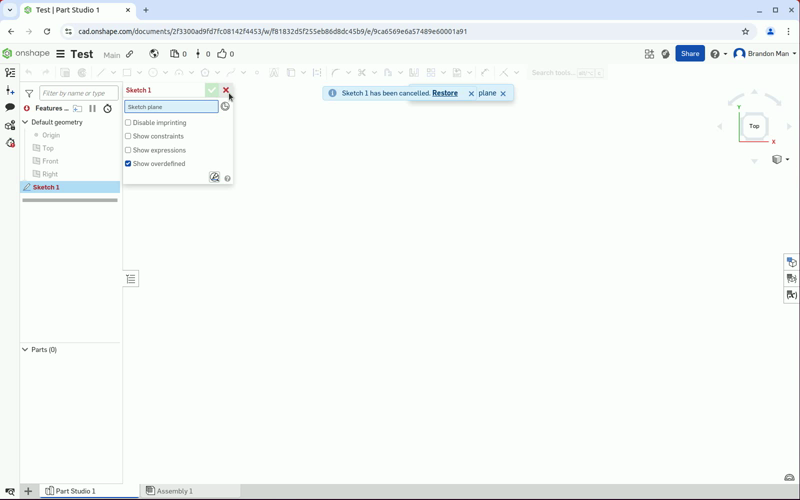
mouse_move(73, 150)
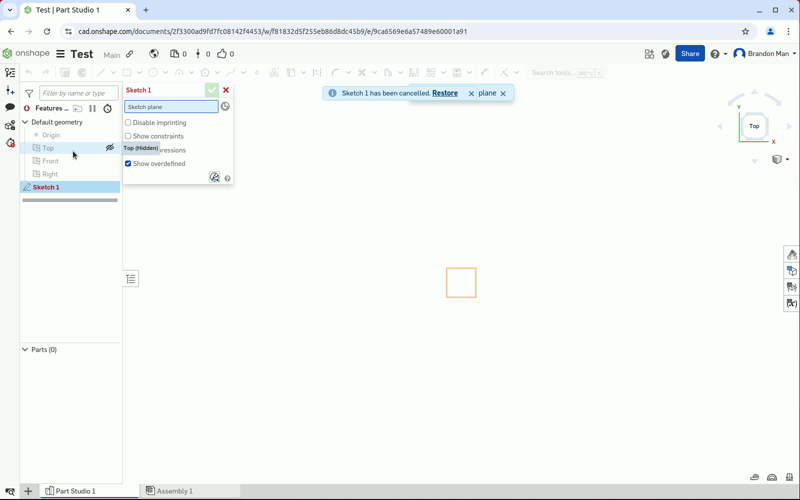
click(73, 150)
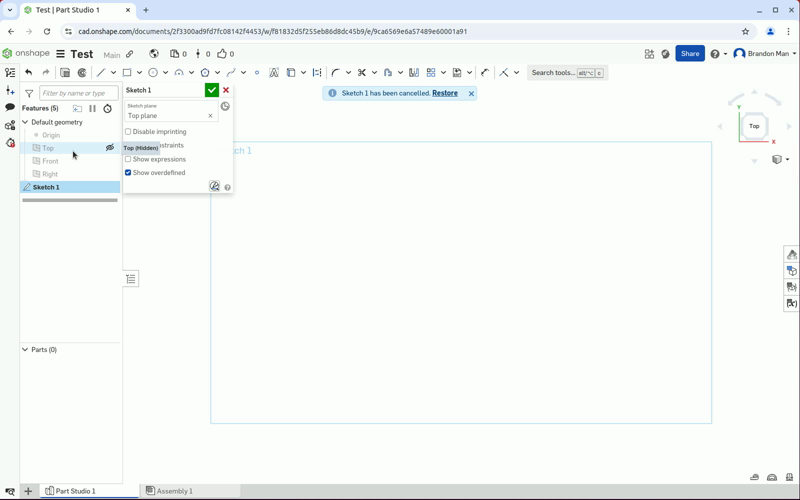
mouse_move(73, 352)
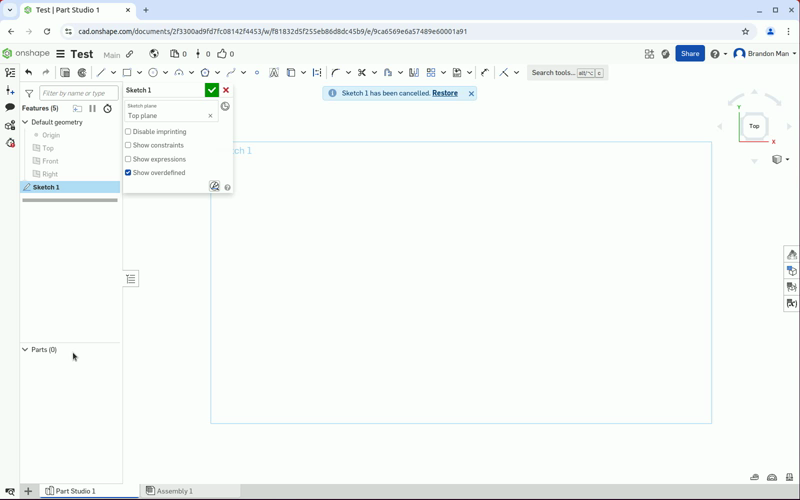
key(y)
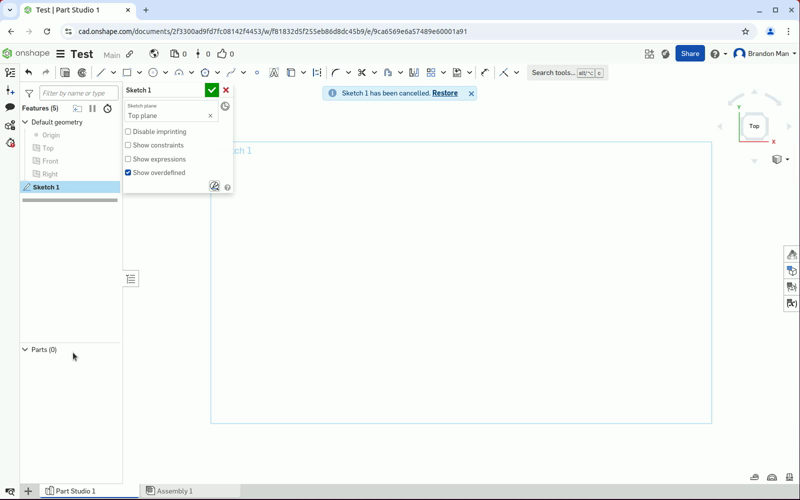
key(l)
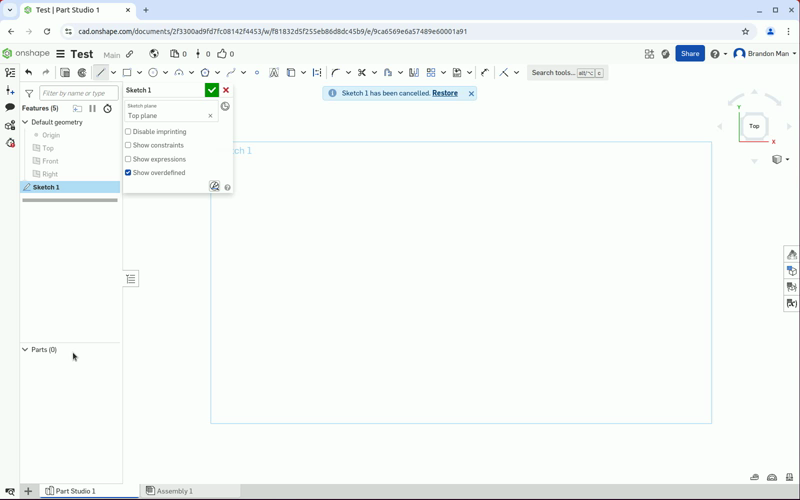
key_down(shift)
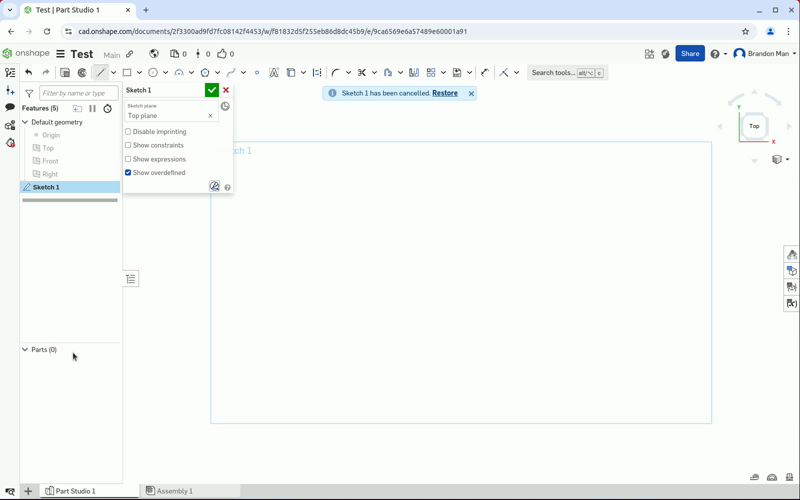
mouse_move(441, 329)
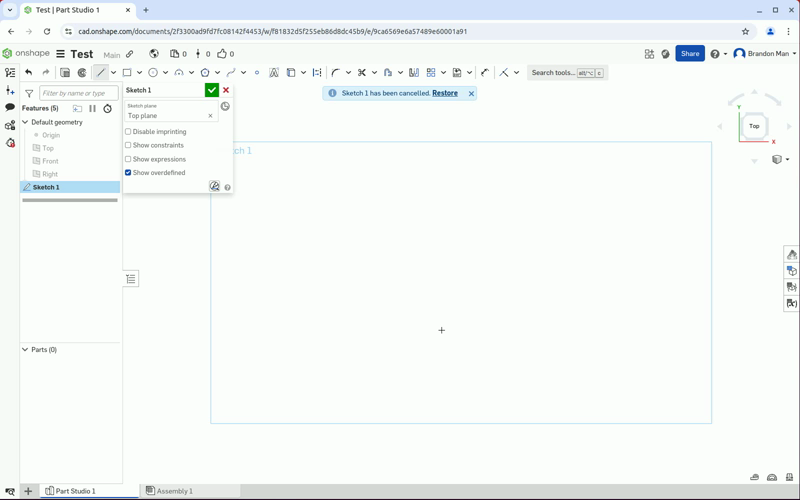
click(441, 329)
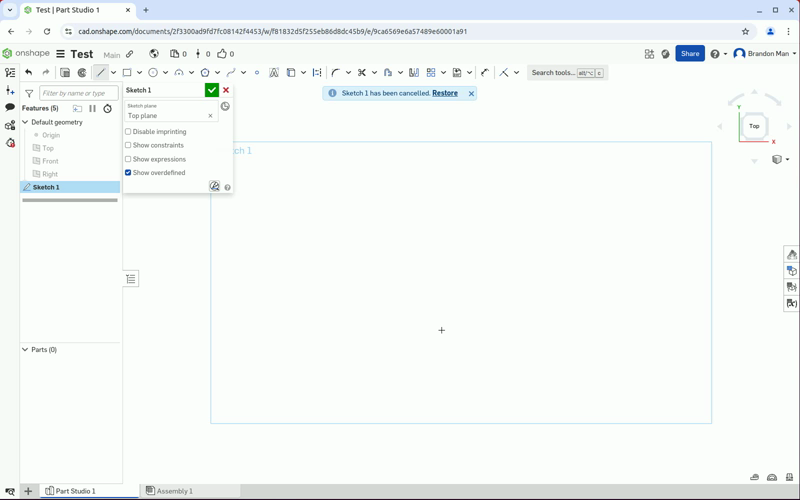
key_up(shift)
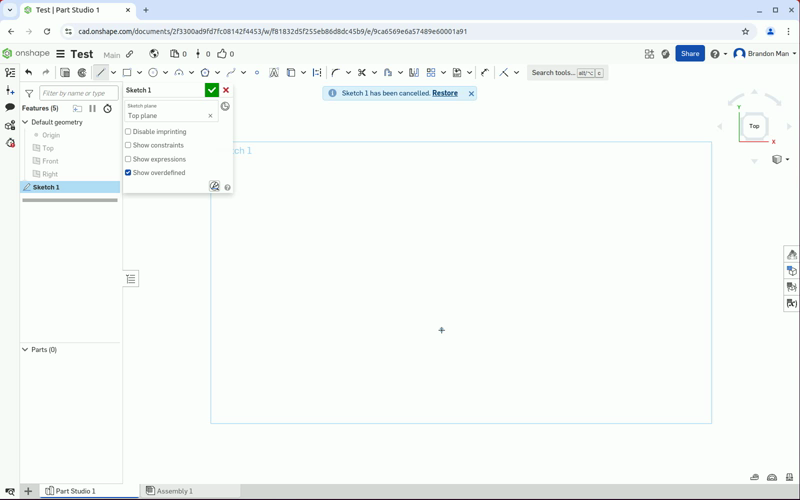
key_down(shift)
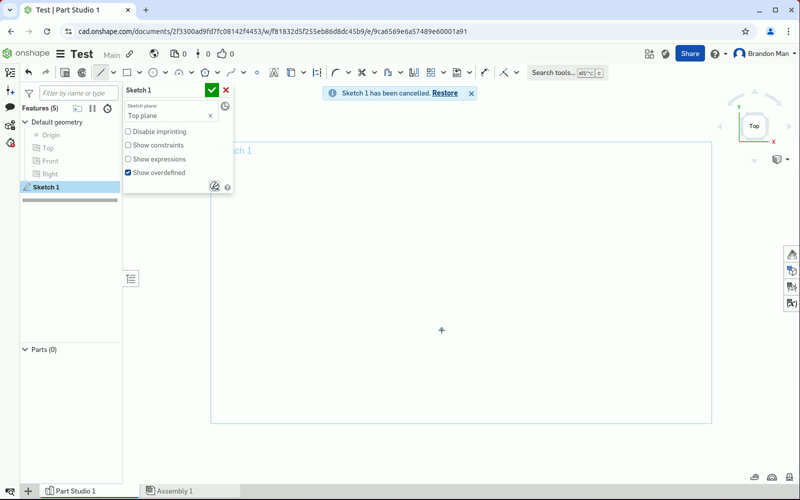
mouse_move(471, 329)
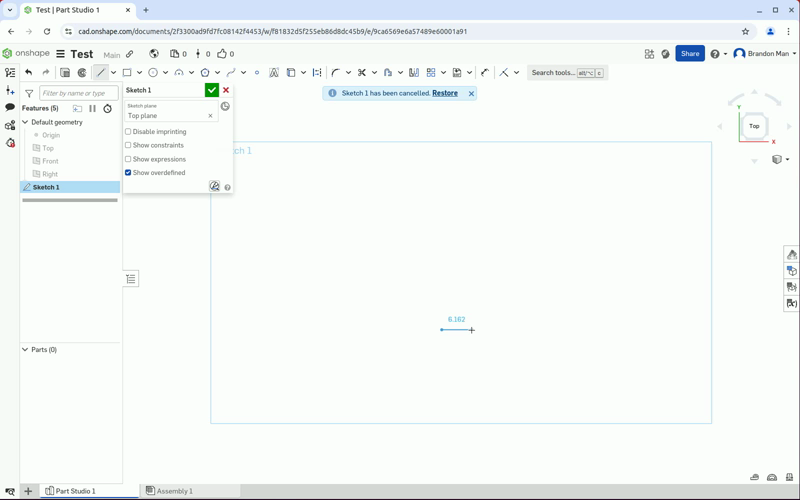
mouse_move(480, 329)
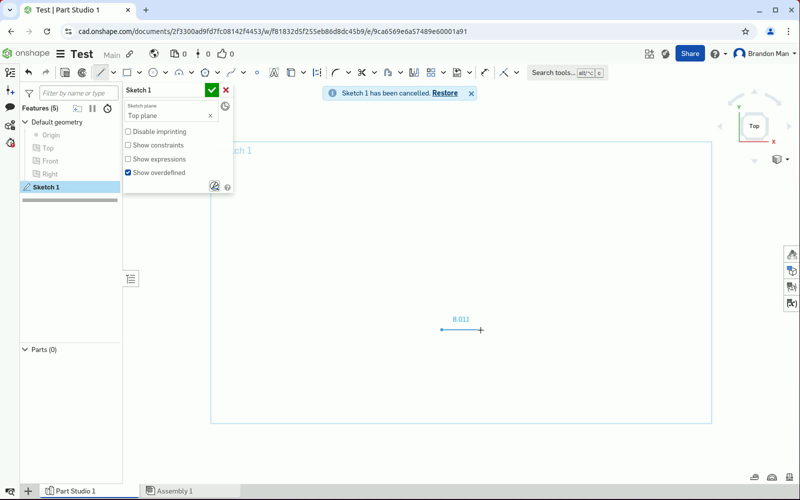
click(480, 329)
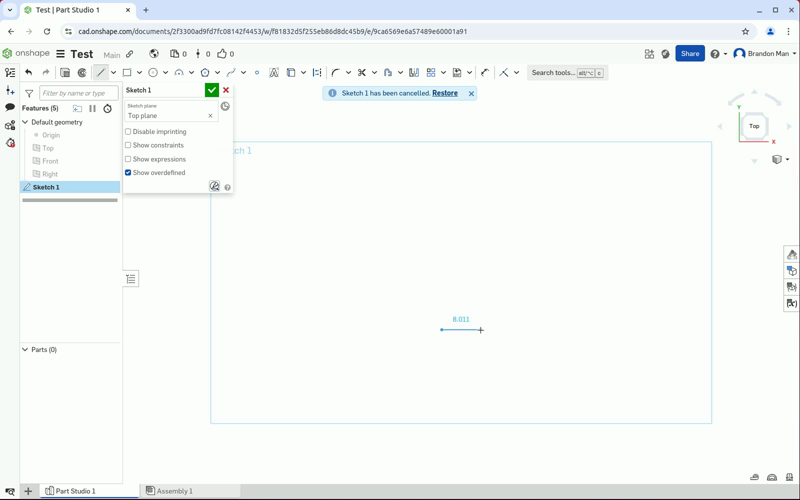
key_up(shift)
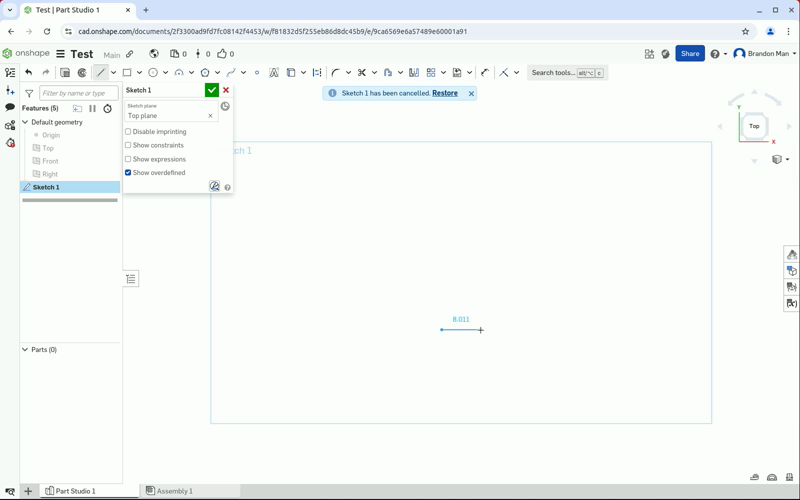
key_down(shift)
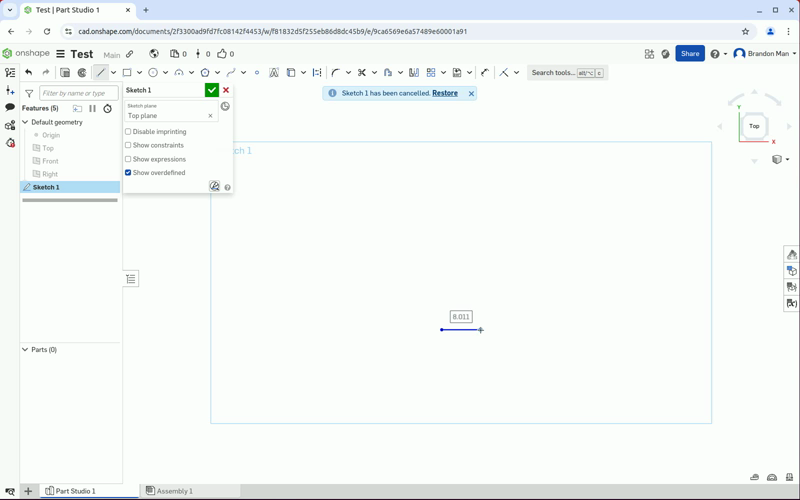
mouse_move(480, 235)
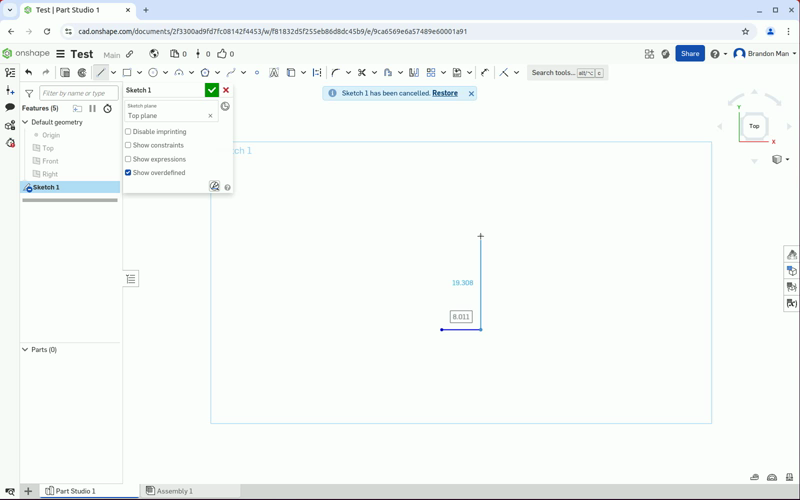
click(480, 235)
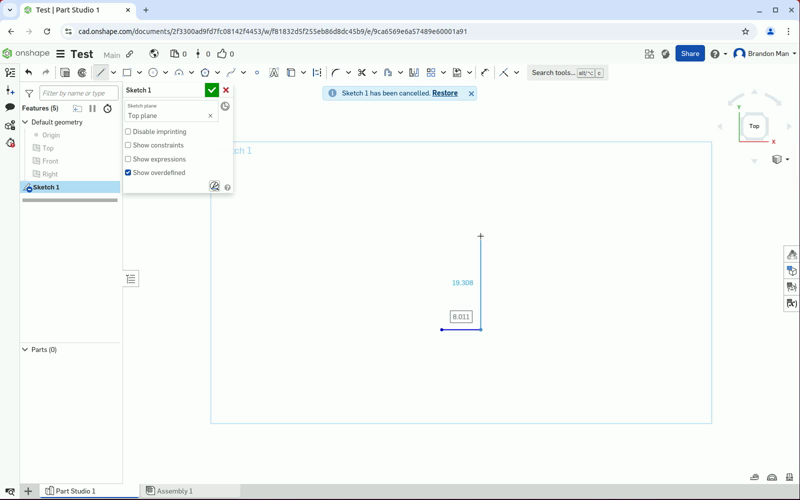
key_up(shift)
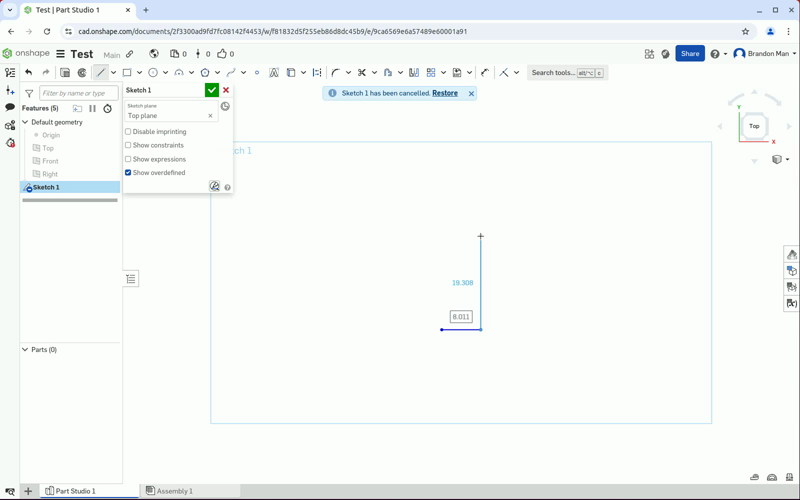
key_down(shift)
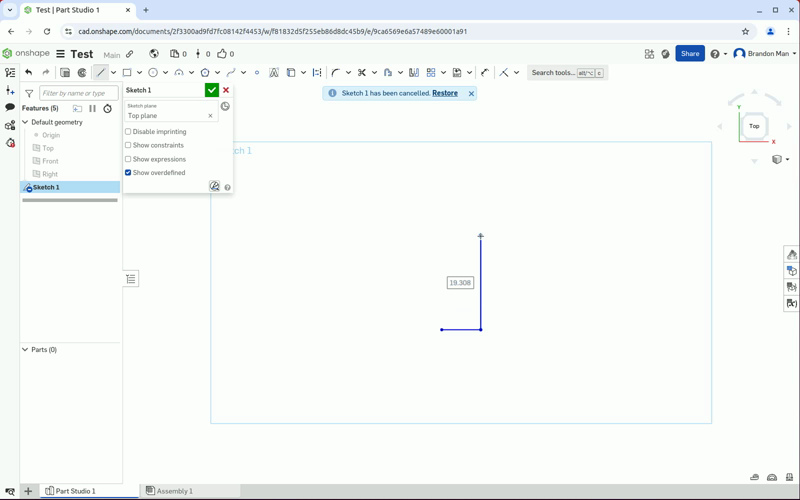
mouse_move(510, 235)
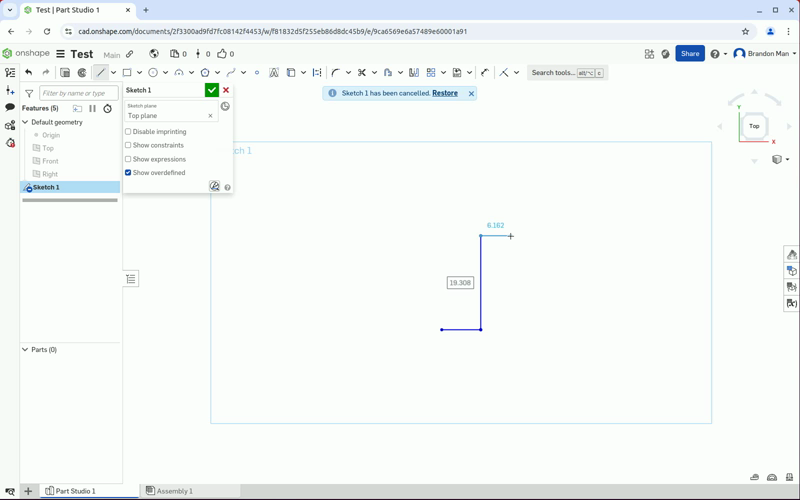
mouse_move(441, 235)
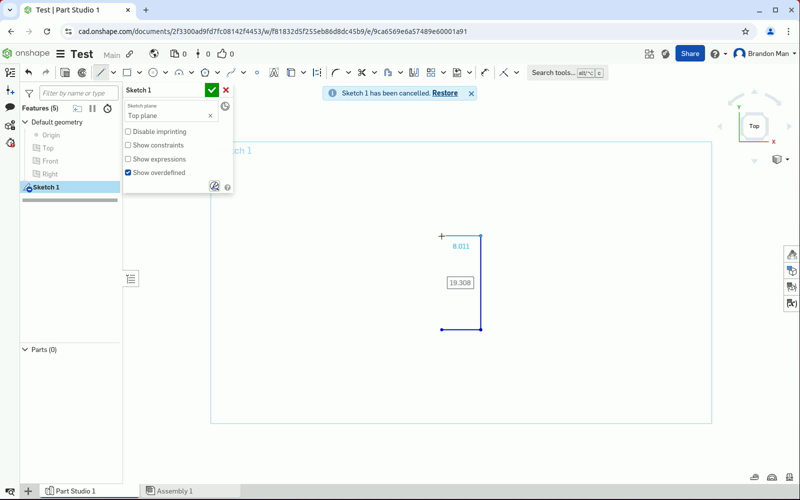
click(441, 235)
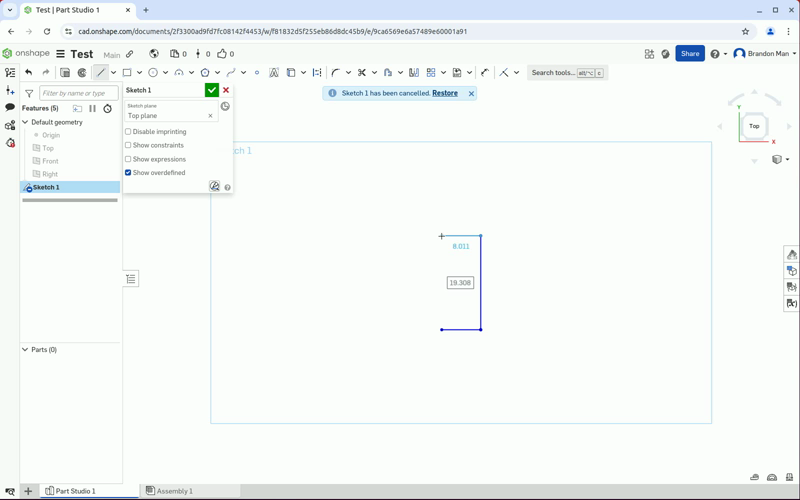
key_up(shift)
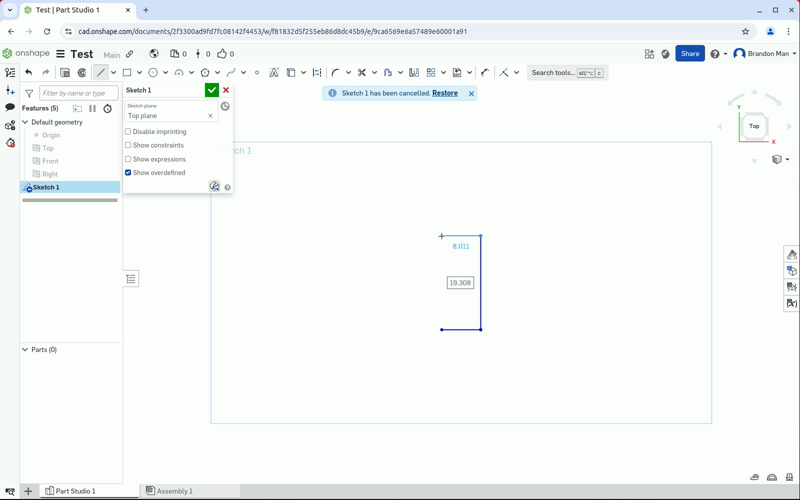
key_down(shift)
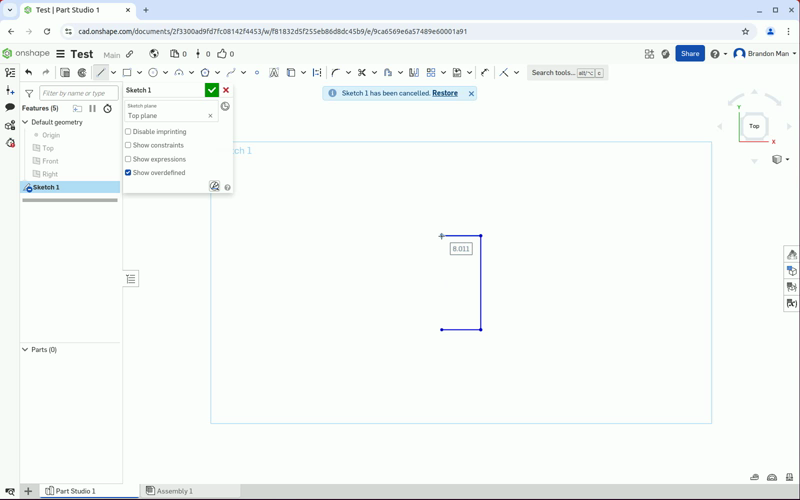
mouse_move(441, 329)
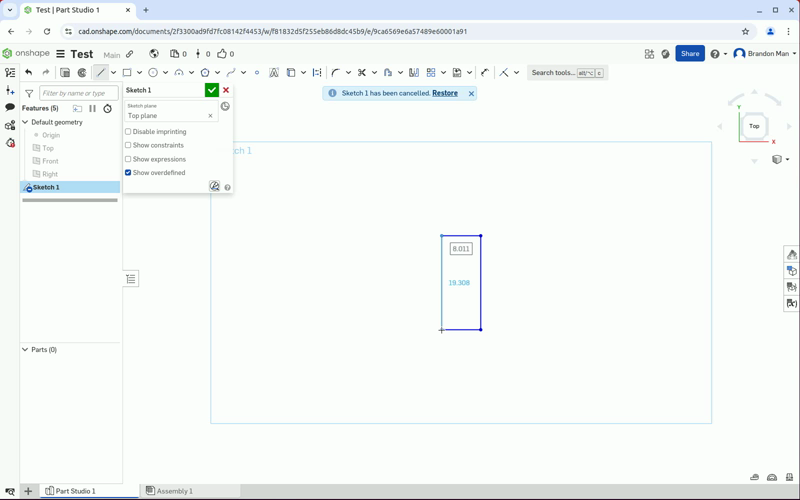
key_up(shift)
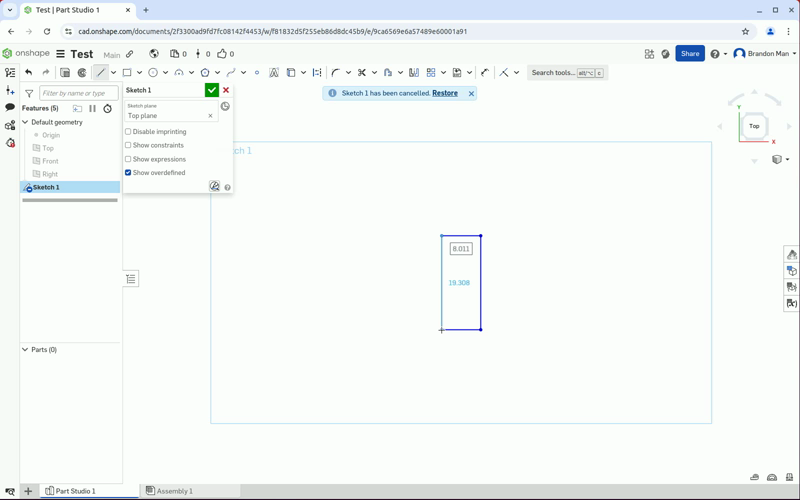
click(441, 329)
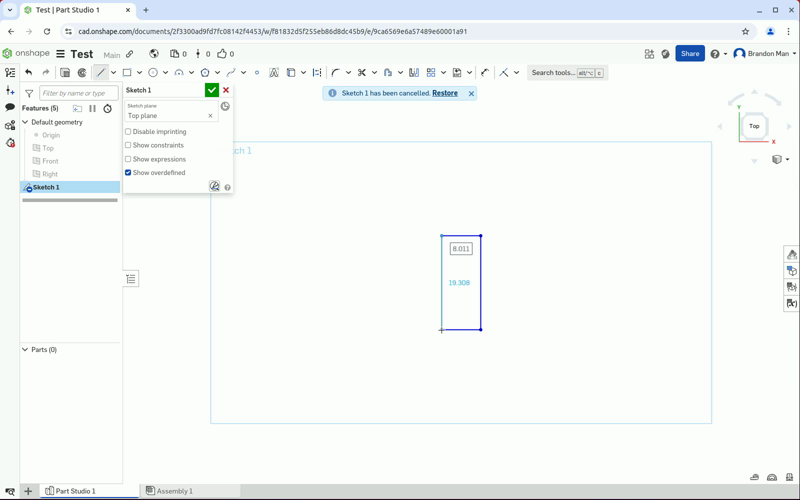
key(esc)
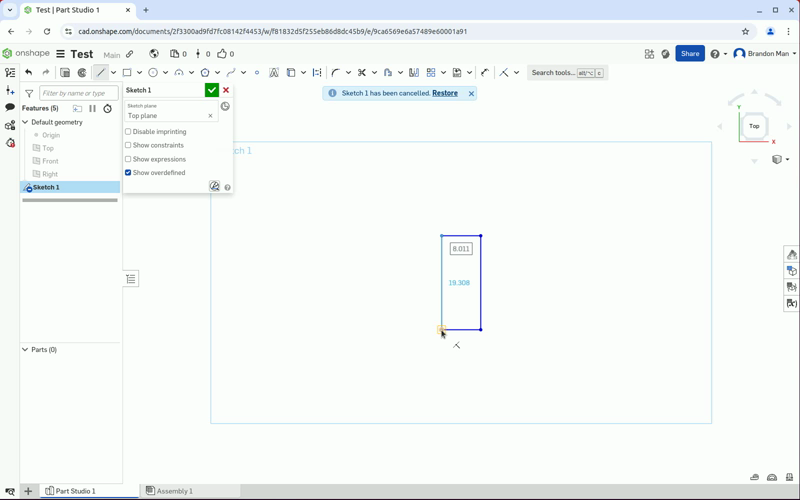
key(a)
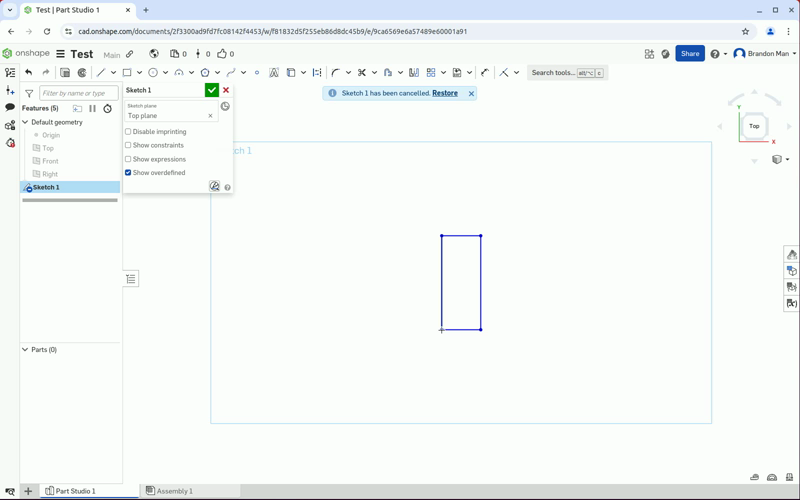
key_down(shift)
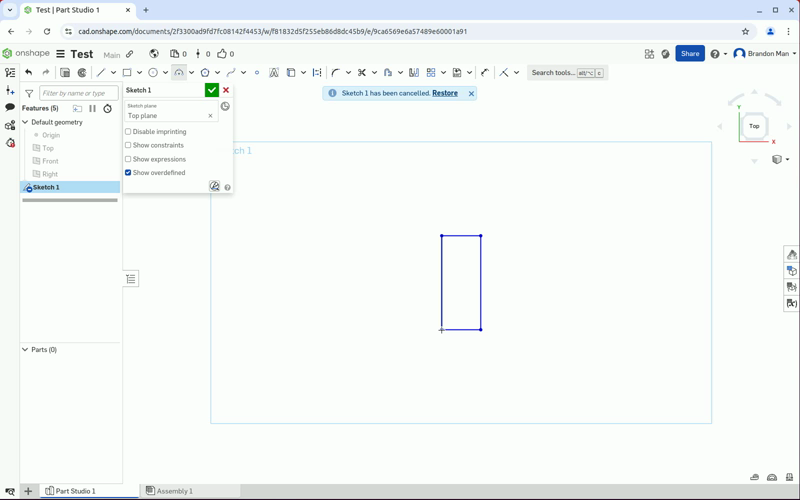
mouse_move(453, 315)
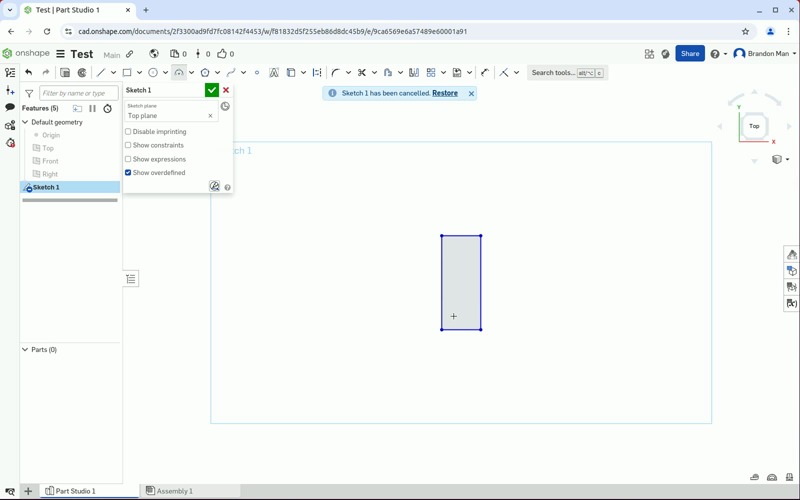
click(453, 315)
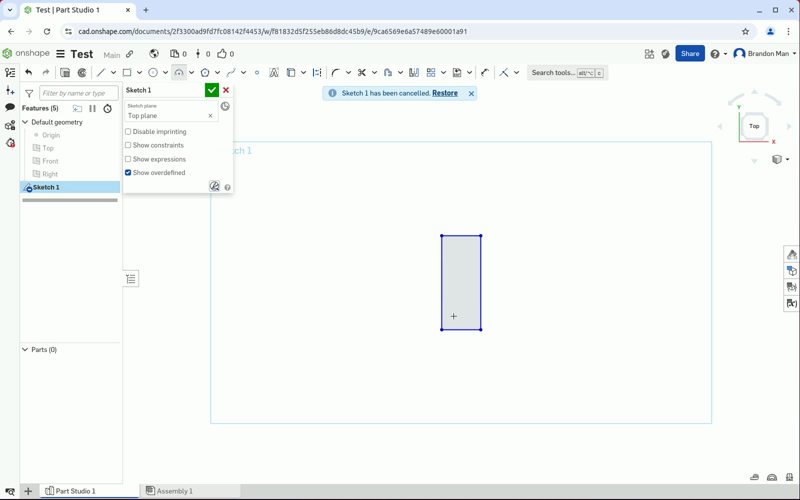
key_up(shift)
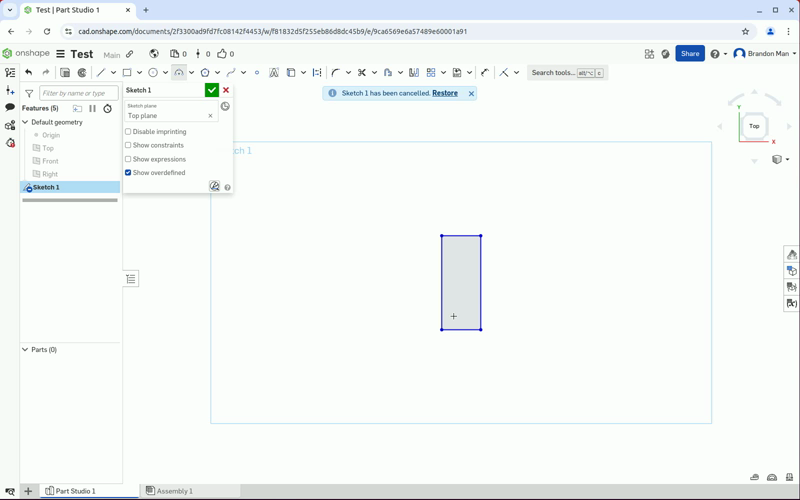
key_down(shift)
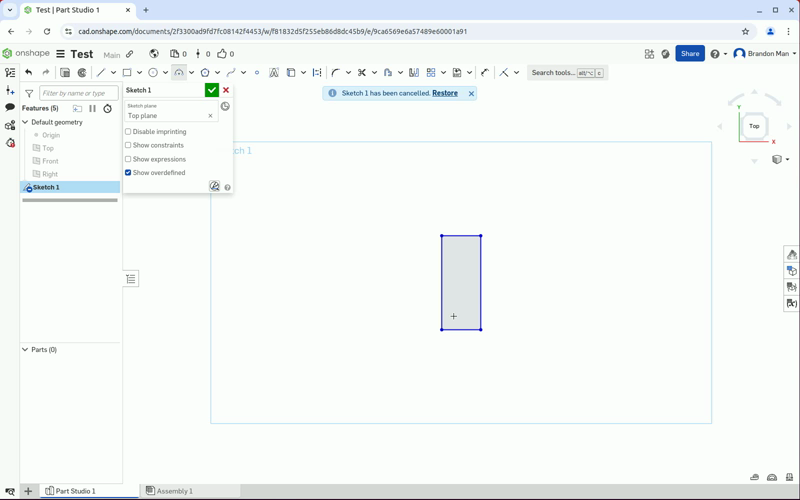
mouse_move(468, 315)
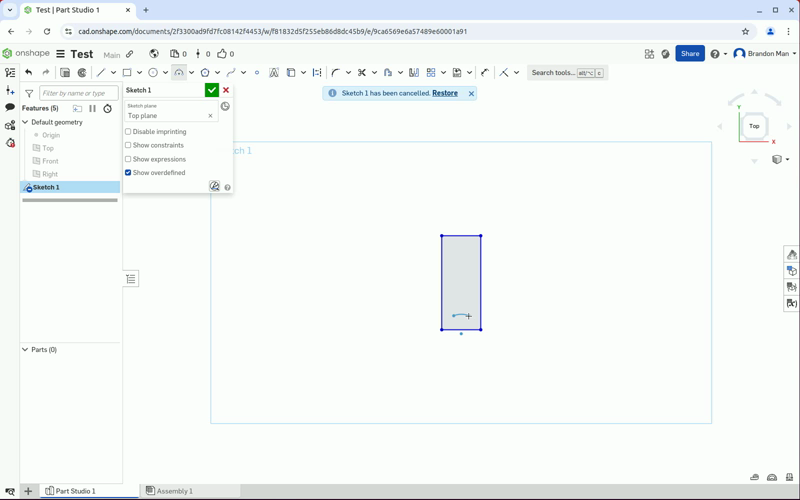
click(468, 315)
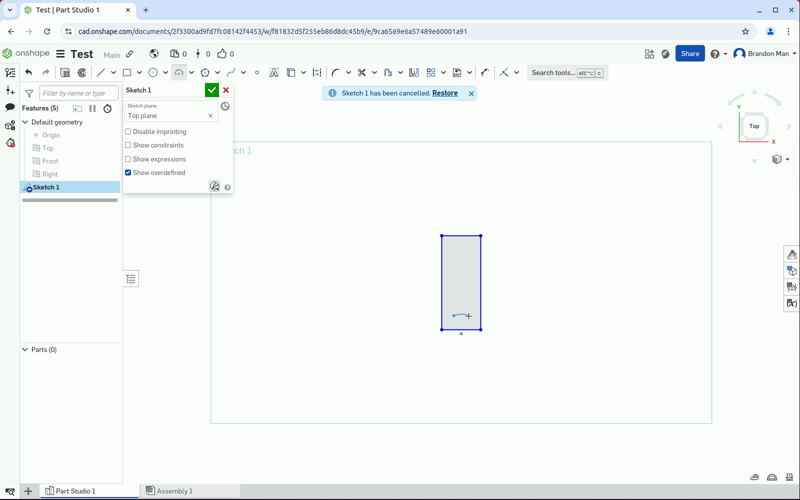
mouse_move(461, 320)
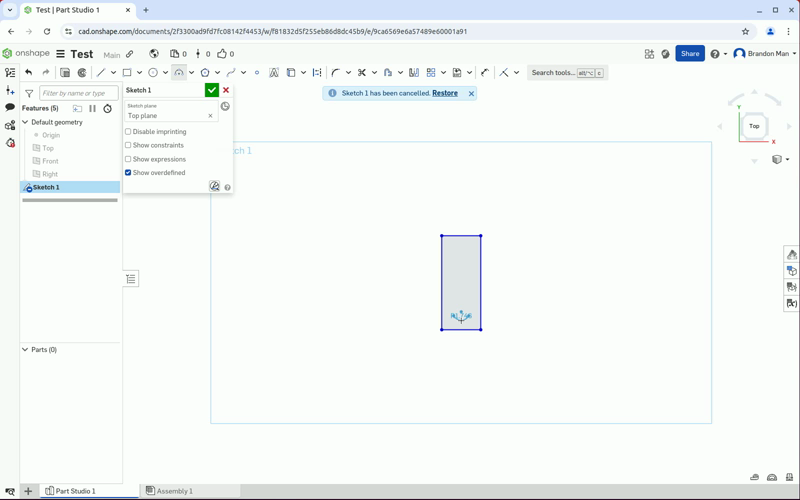
click(461, 320)
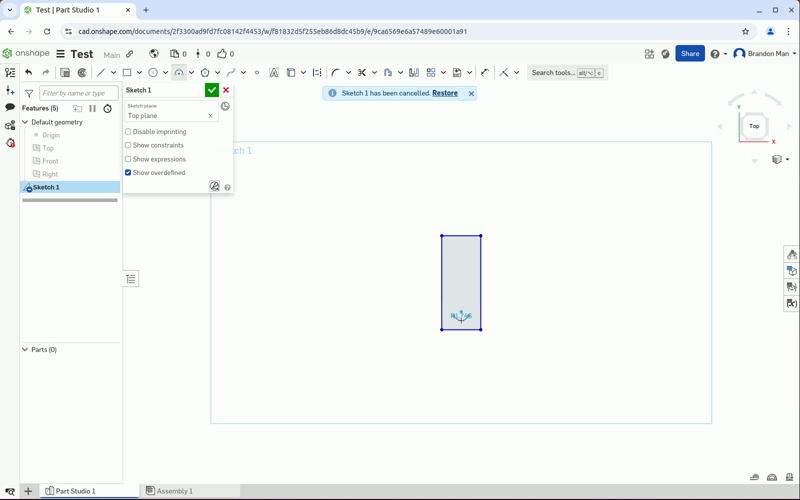
key_up(shift)
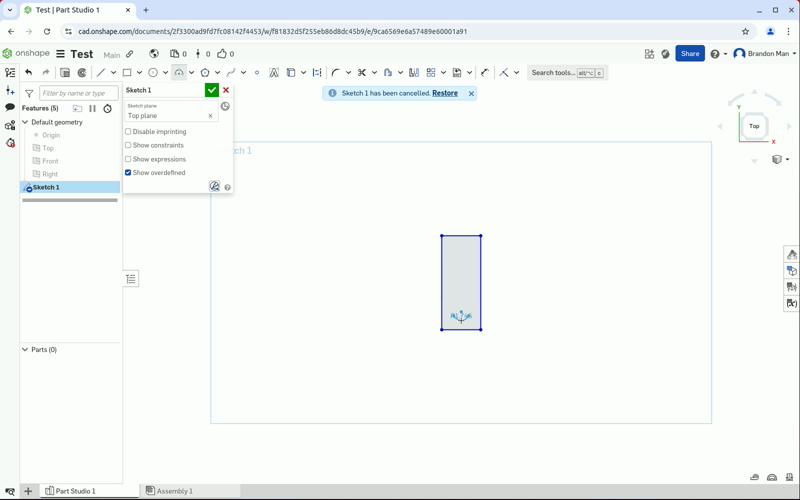
key(esc)
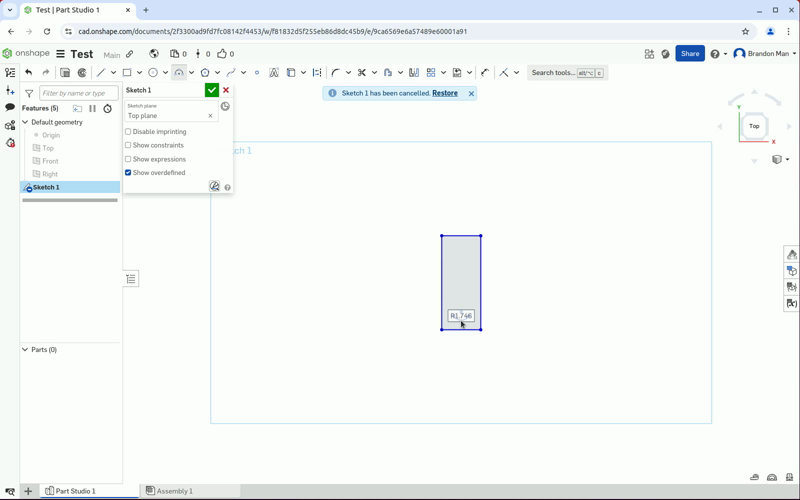
key(l)
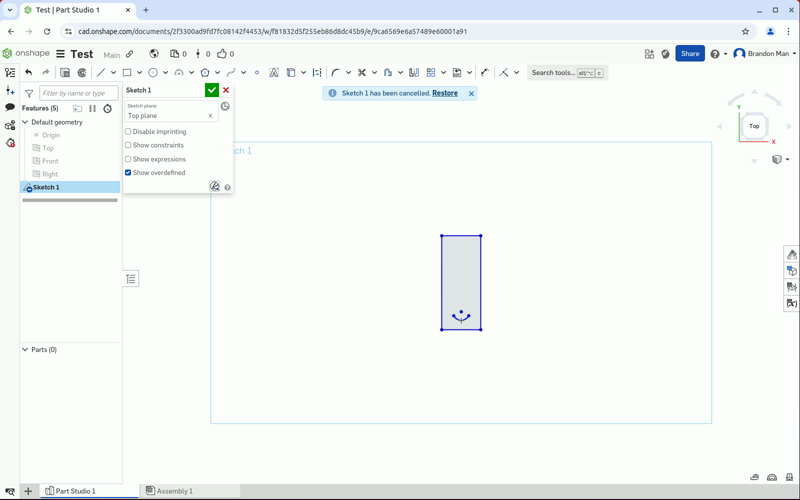
mouse_move(468, 315)
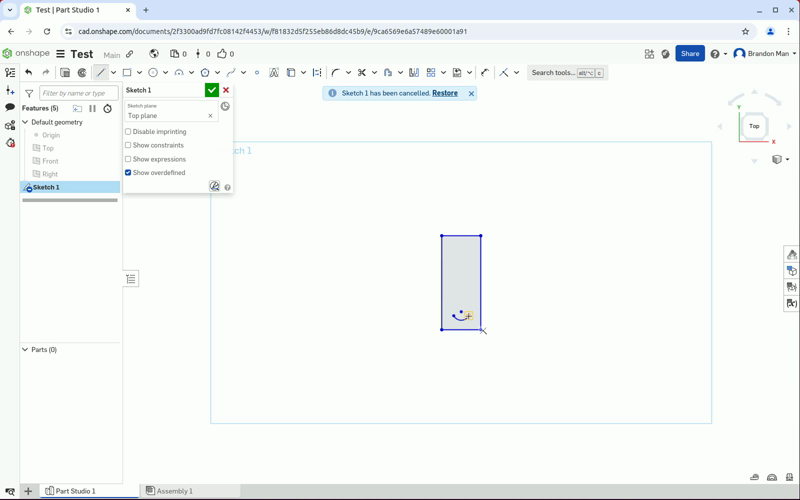
click(468, 315)
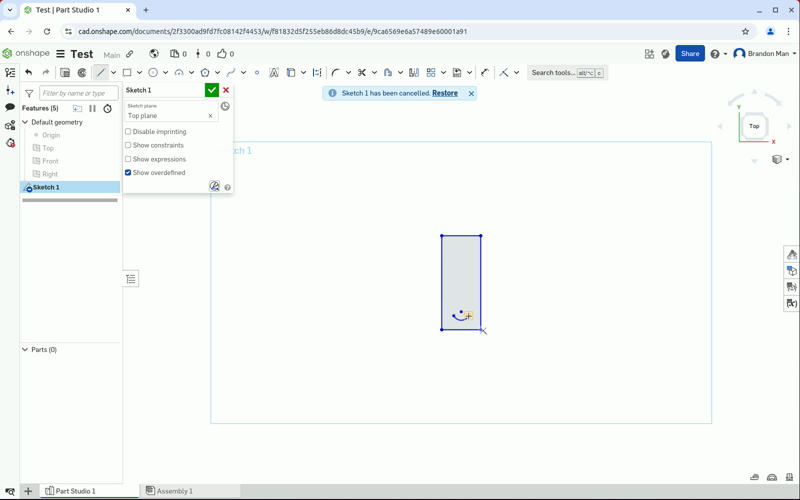
key_down(shift)
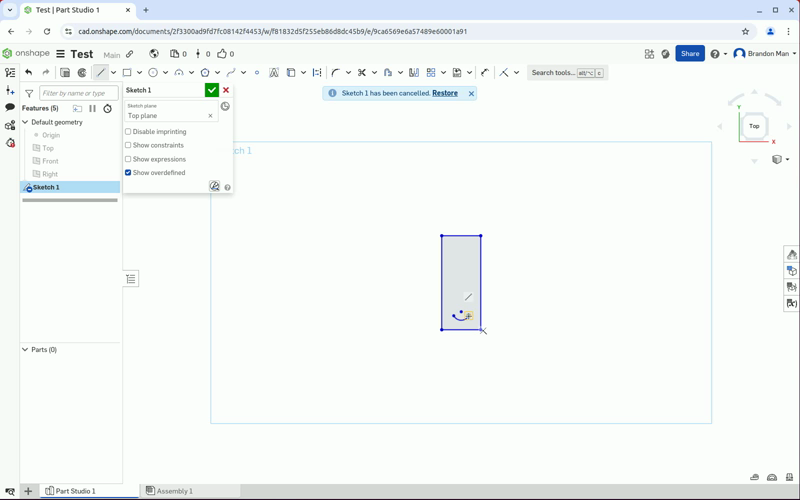
mouse_move(468, 249)
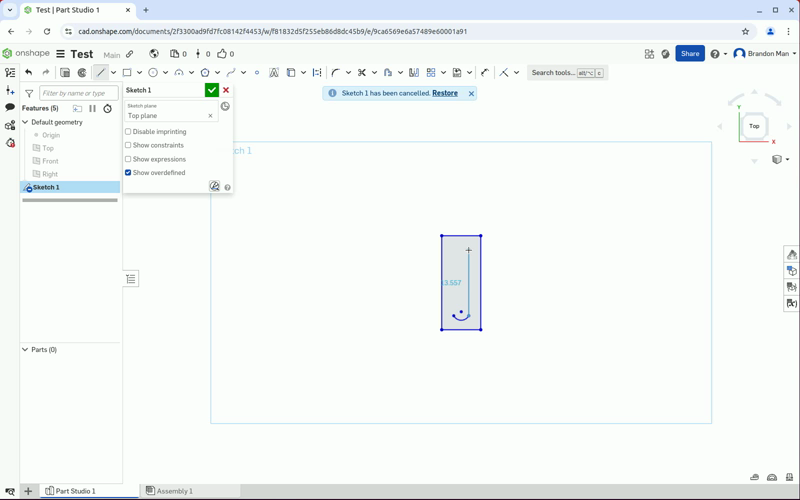
click(468, 249)
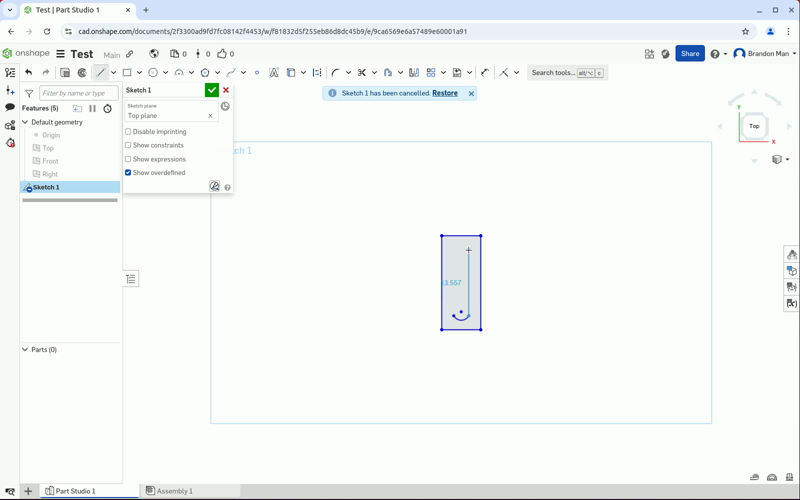
key_up(shift)
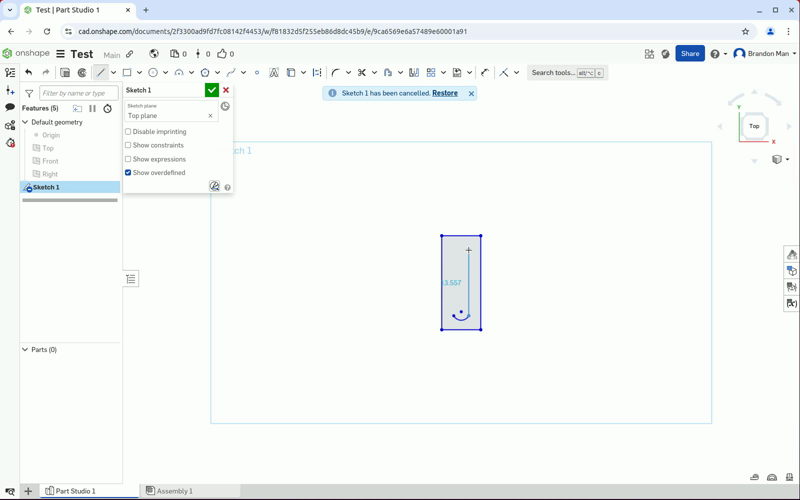
key(esc)
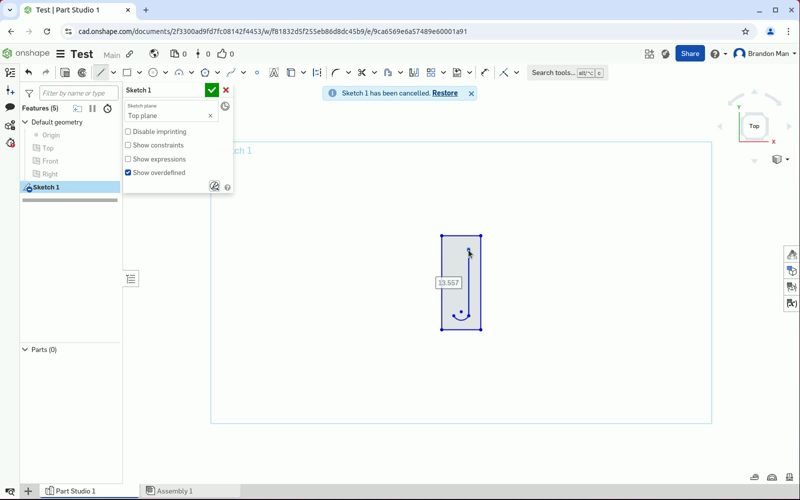
key(a)
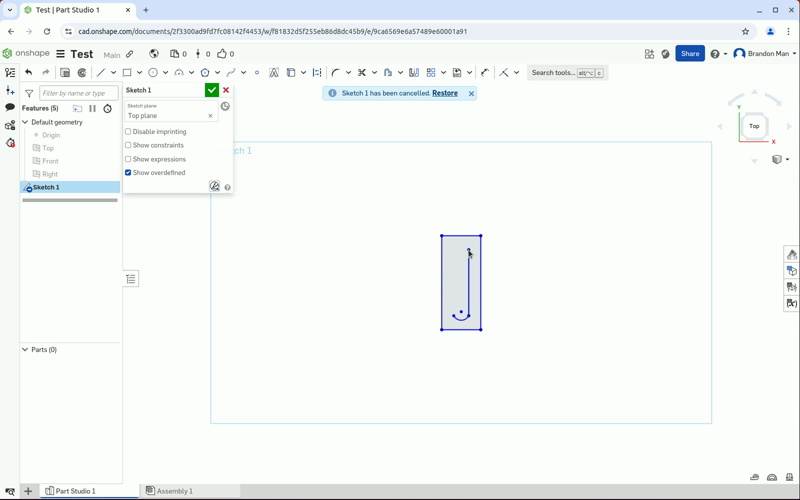
mouse_move(468, 249)
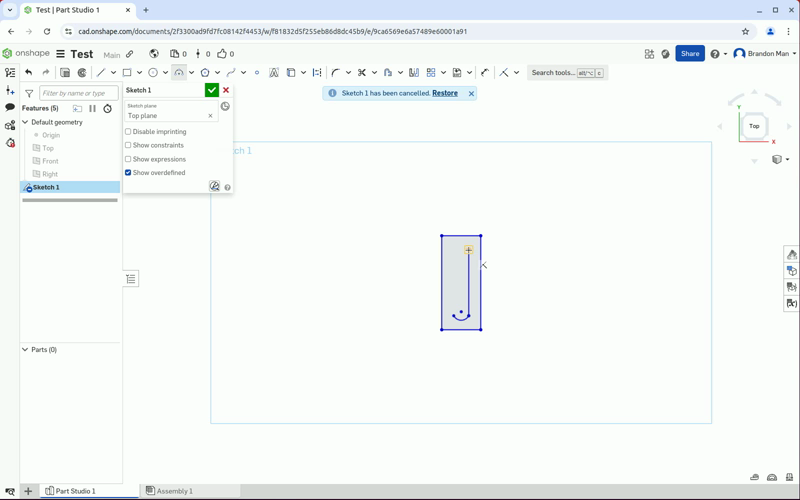
click(468, 249)
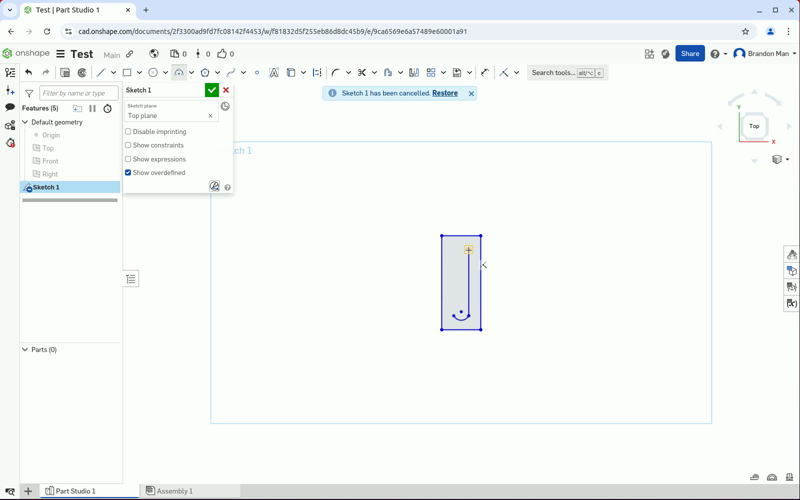
key_down(shift)
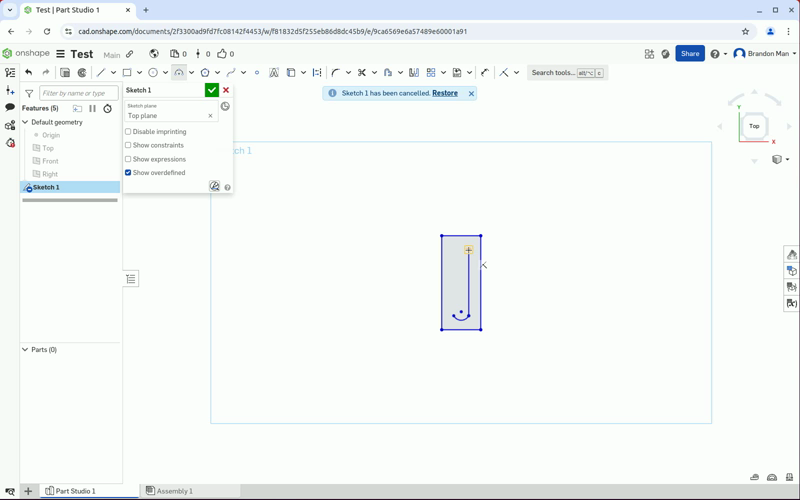
mouse_move(453, 249)
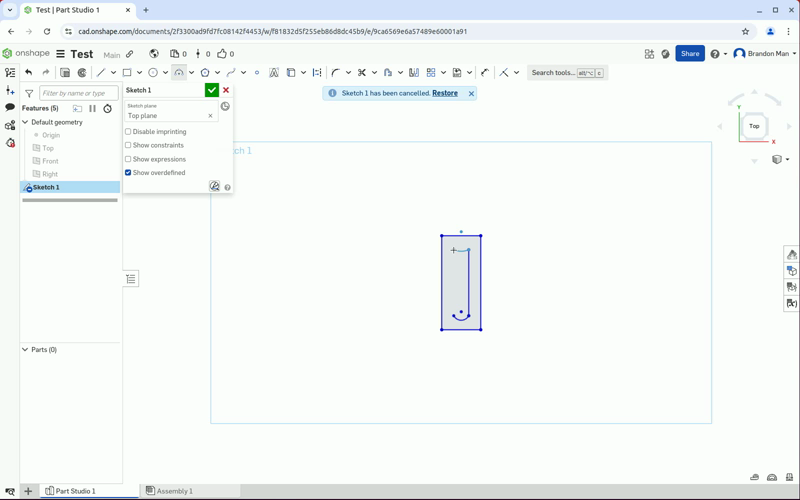
click(453, 249)
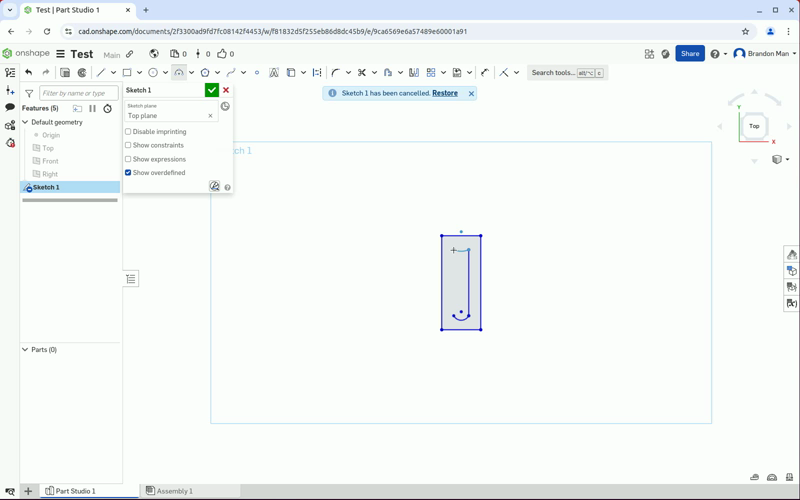
mouse_move(461, 245)
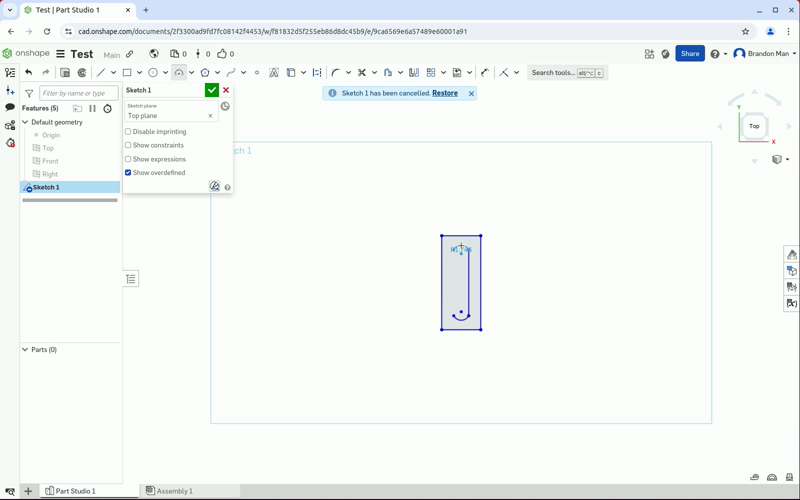
click(461, 245)
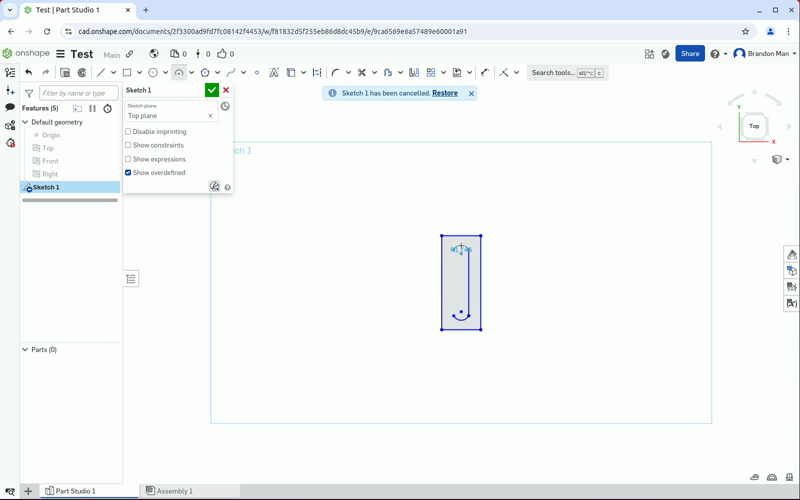
key_up(shift)
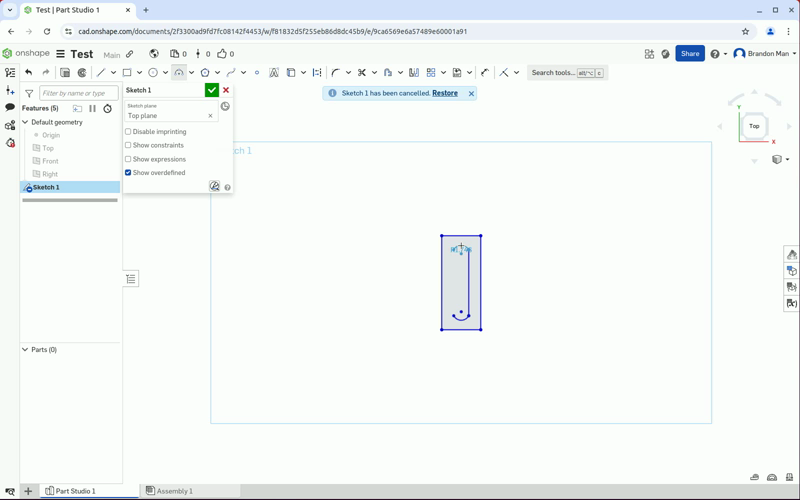
key(esc)
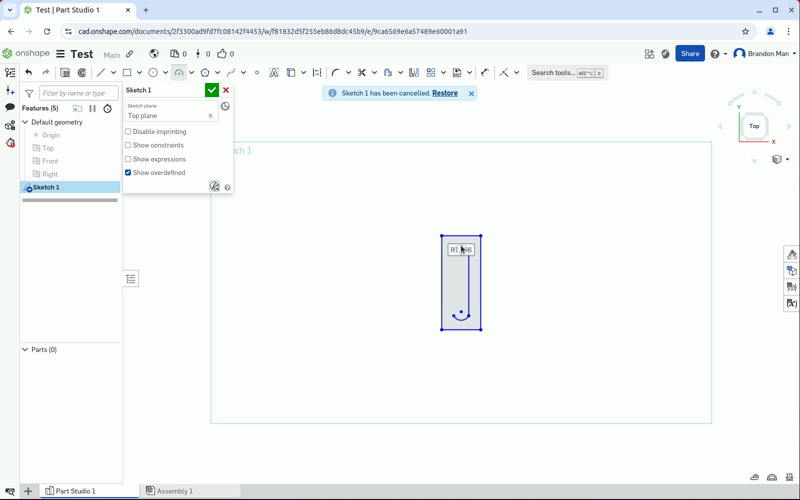
key(l)
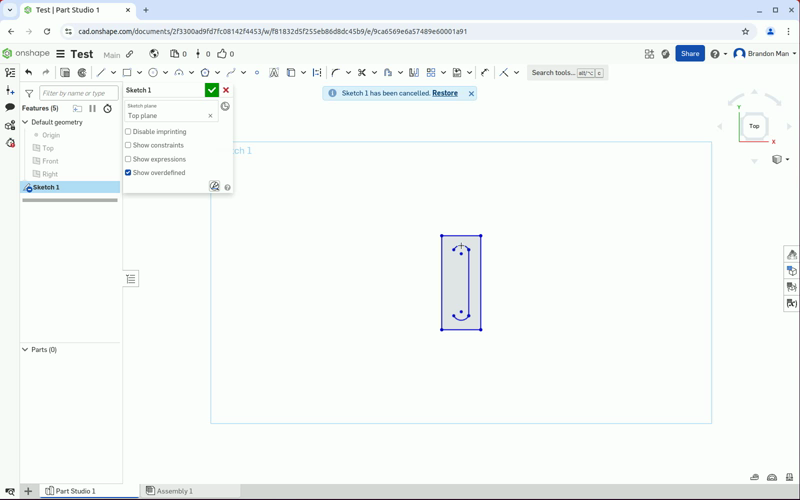
mouse_move(453, 249)
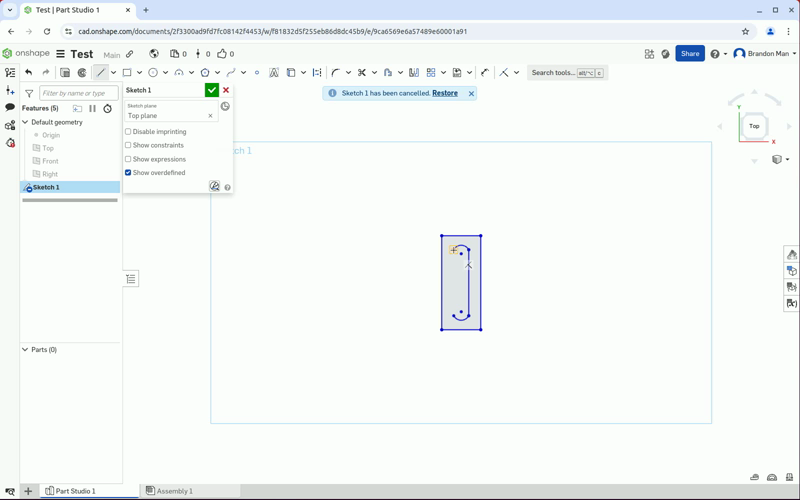
click(453, 249)
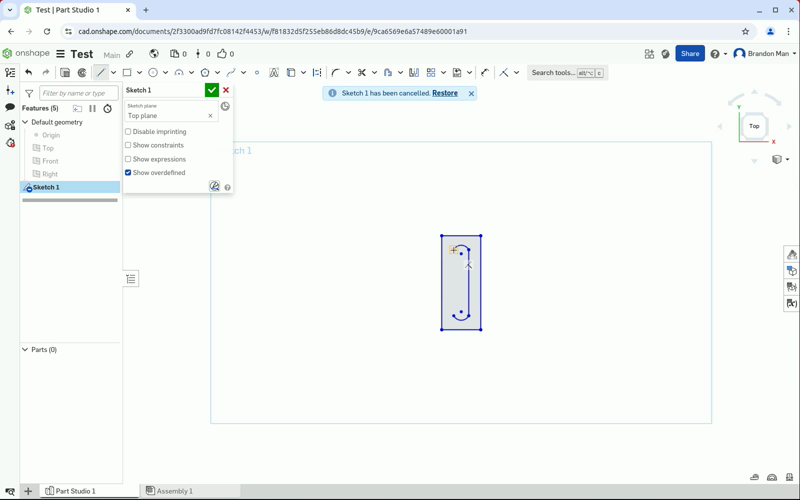
key_down(shift)
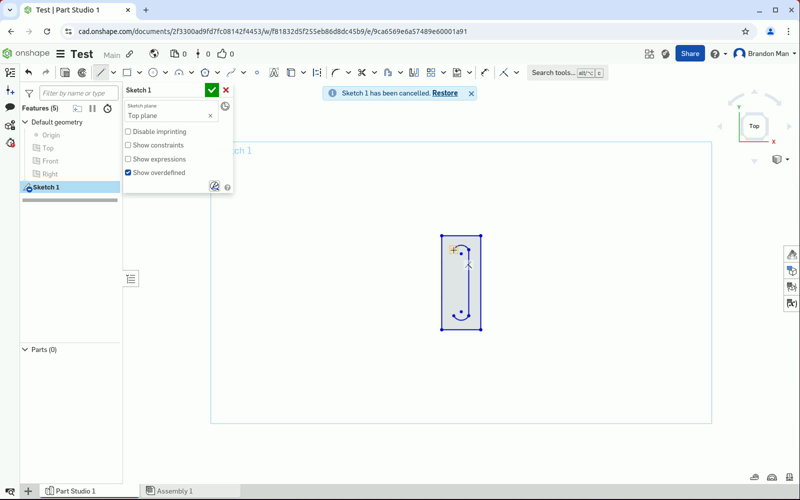
mouse_move(453, 315)
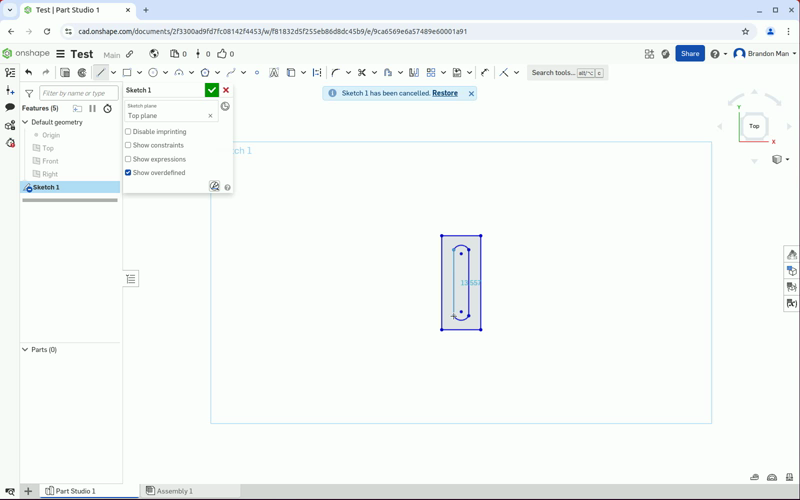
key_up(shift)
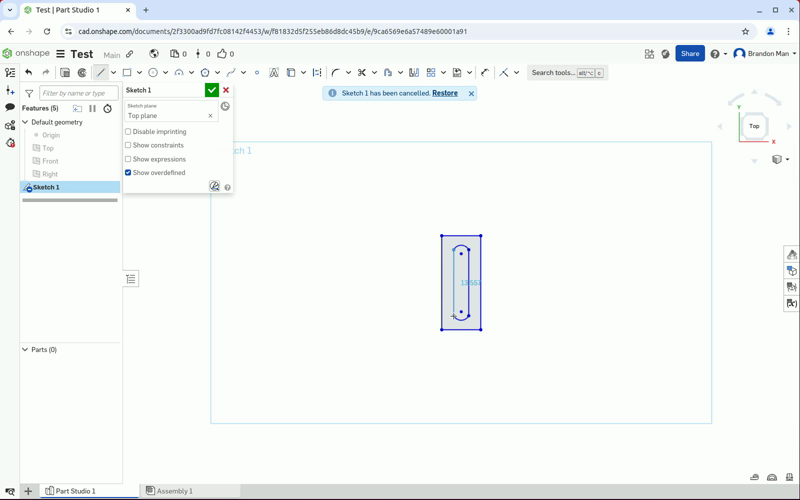
click(453, 315)
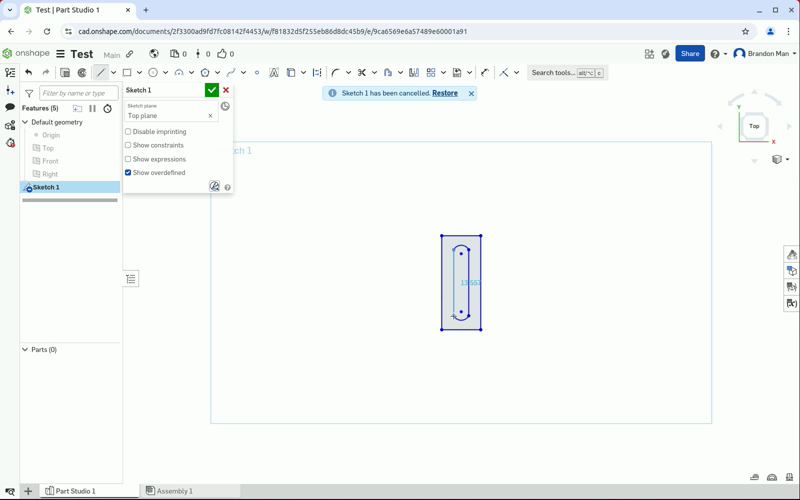
key(esc)
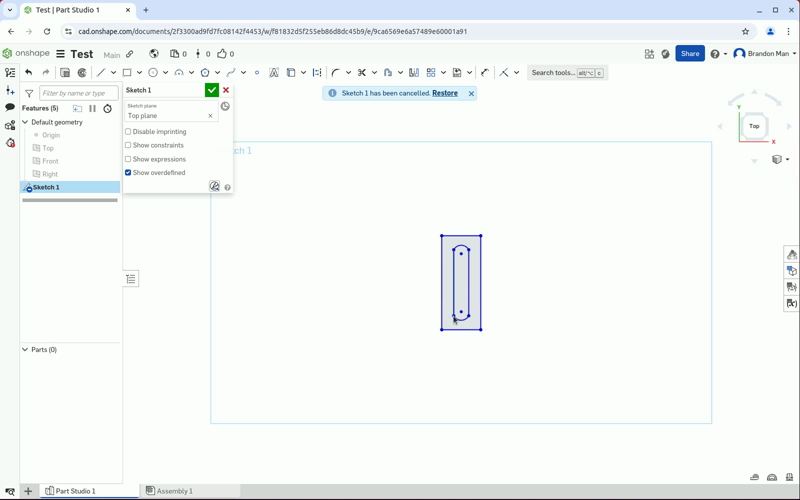
mouse_move(466, 325)
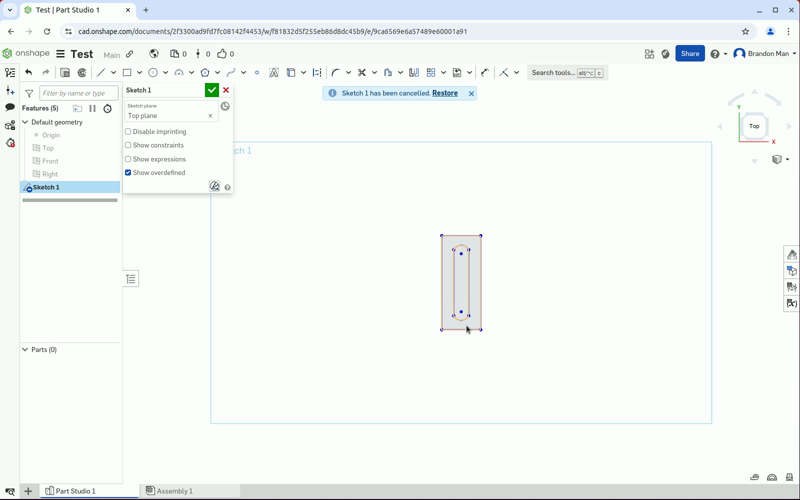
click(466, 325)
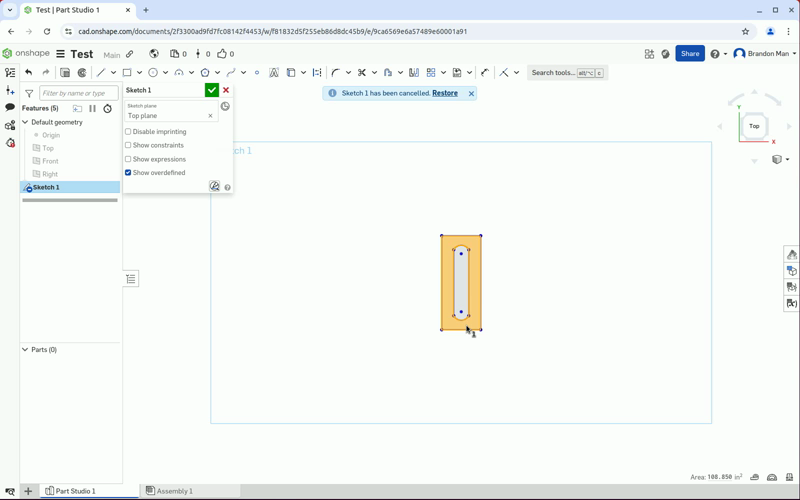
mouse_move(73, 352)
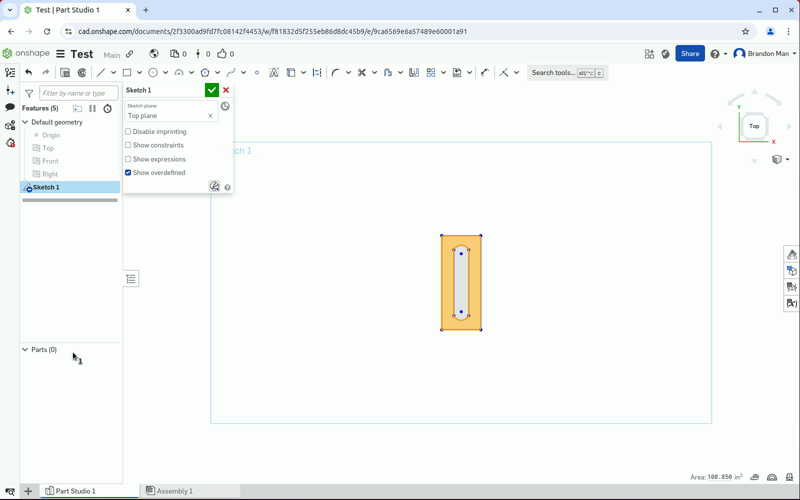
key(shift+y)
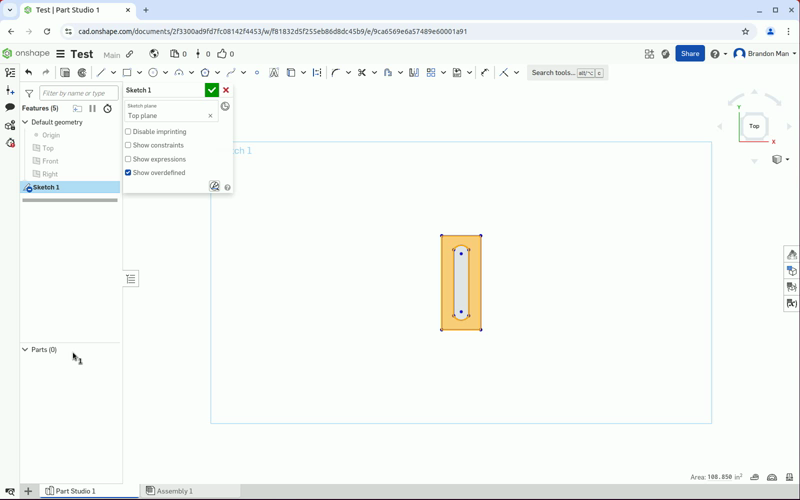
key(shift+e)
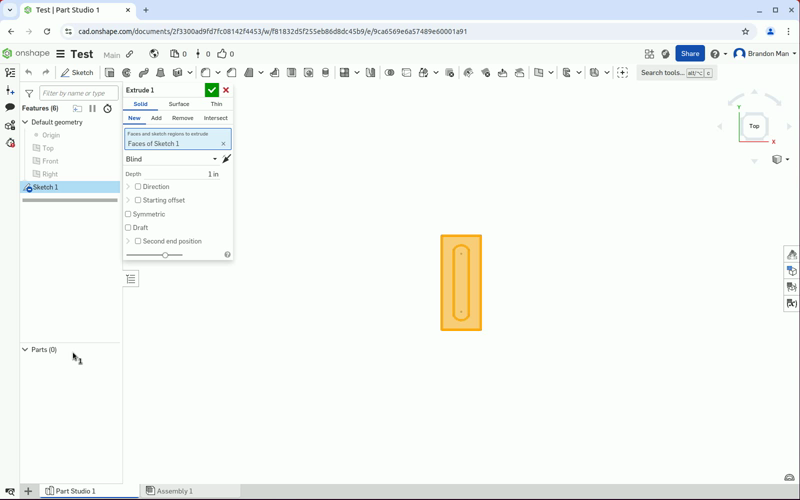
mouse_move(143, 106)
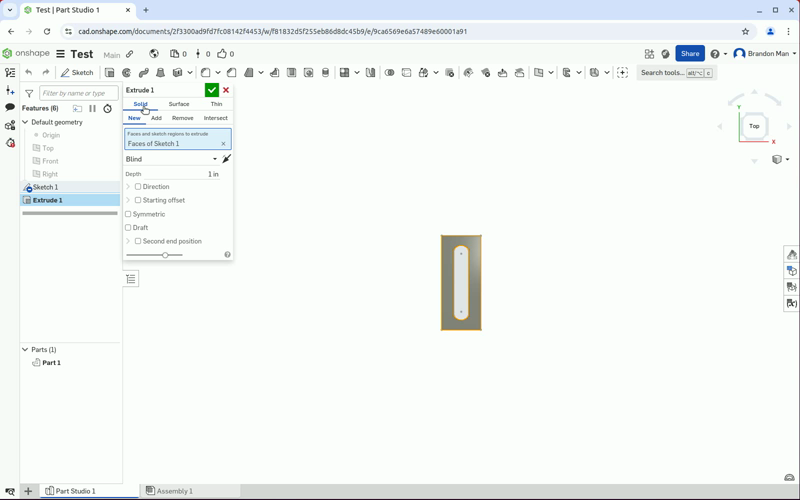
click(143, 106)
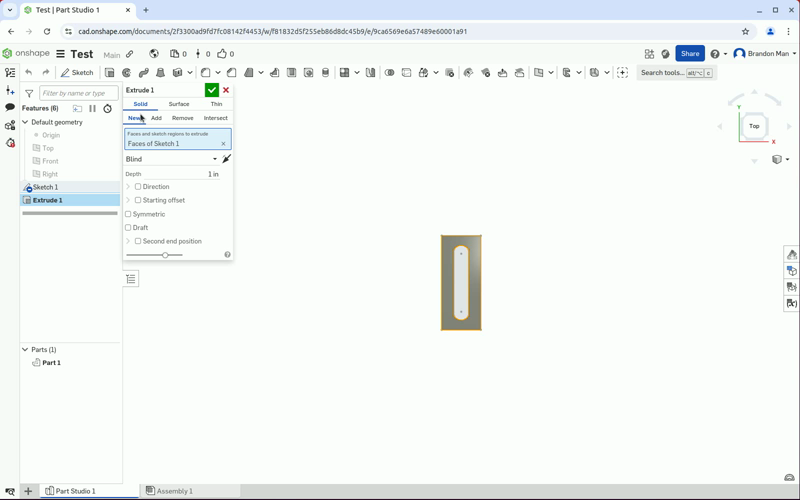
mouse_move(137, 120)
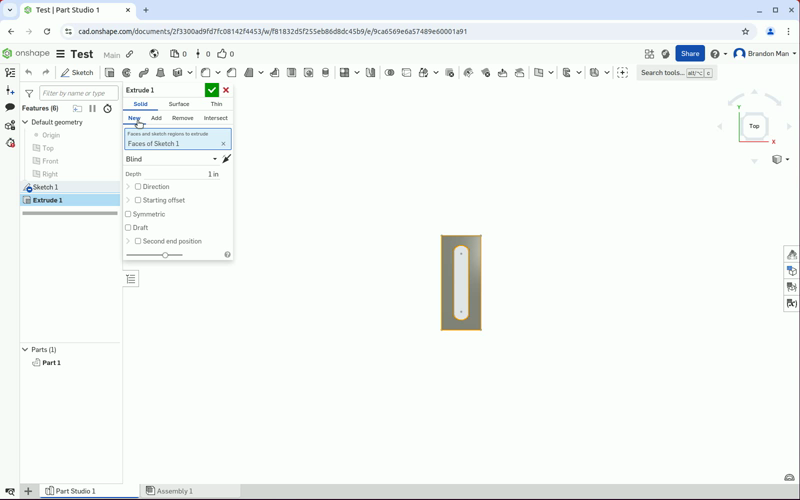
click(137, 120)
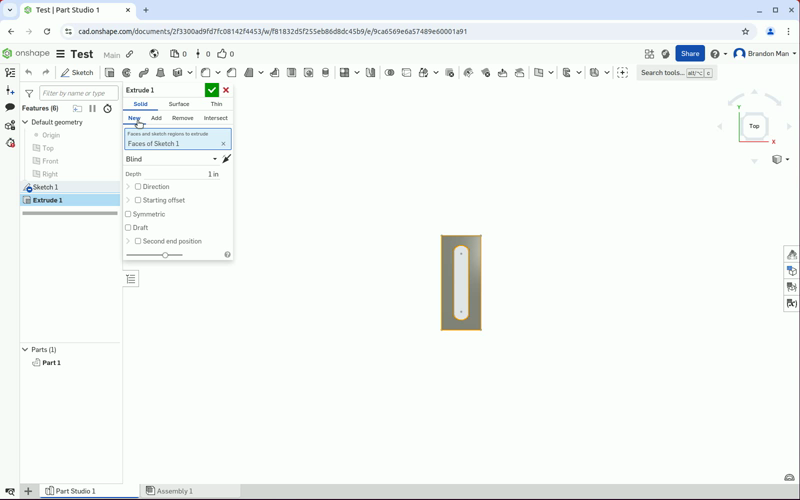
key(tab, 4)
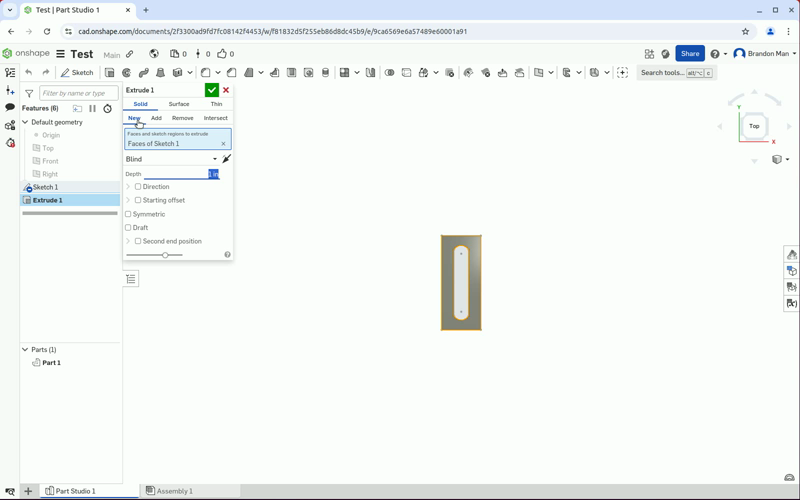
text(2.648)
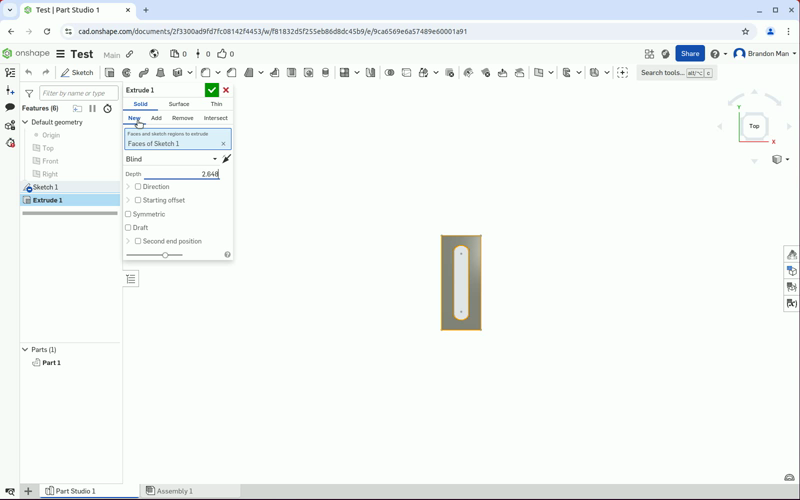
key(enter)
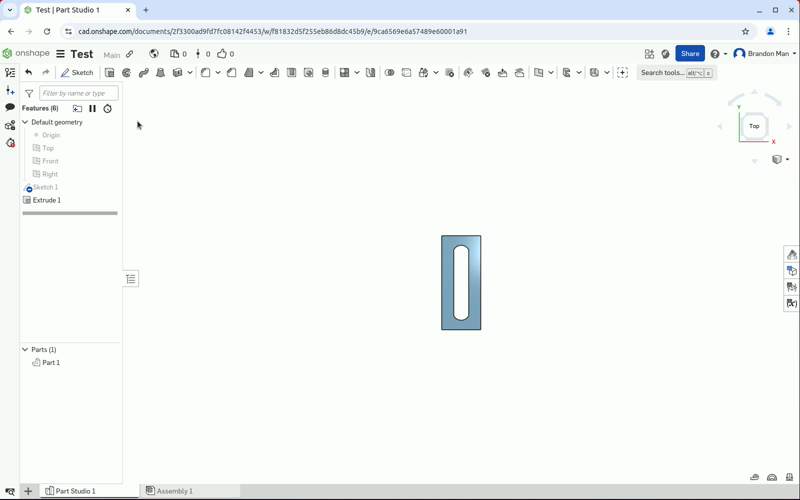
key(shift+h)
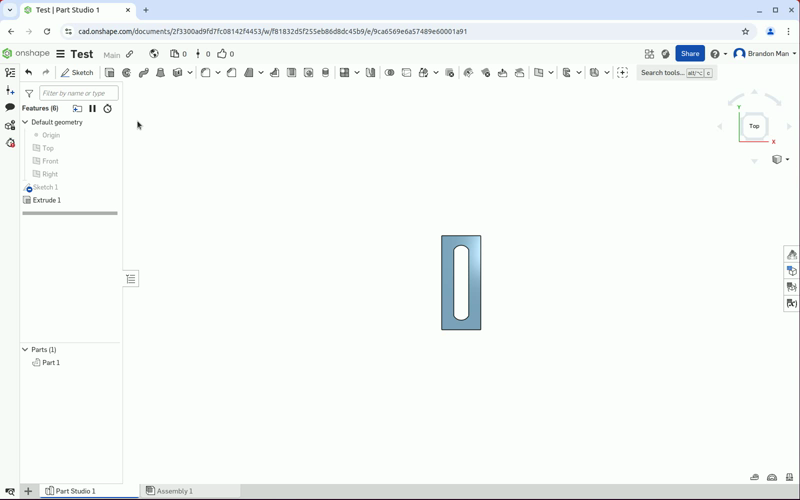
key(shift+h)
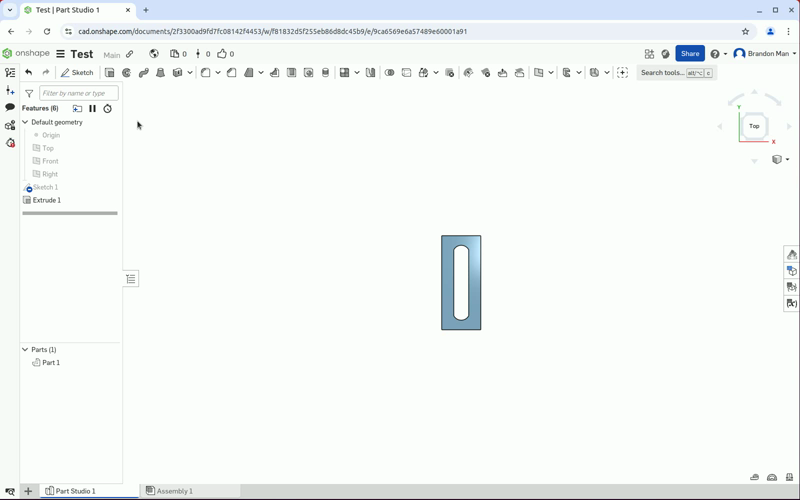
mouse_move(73, 189)
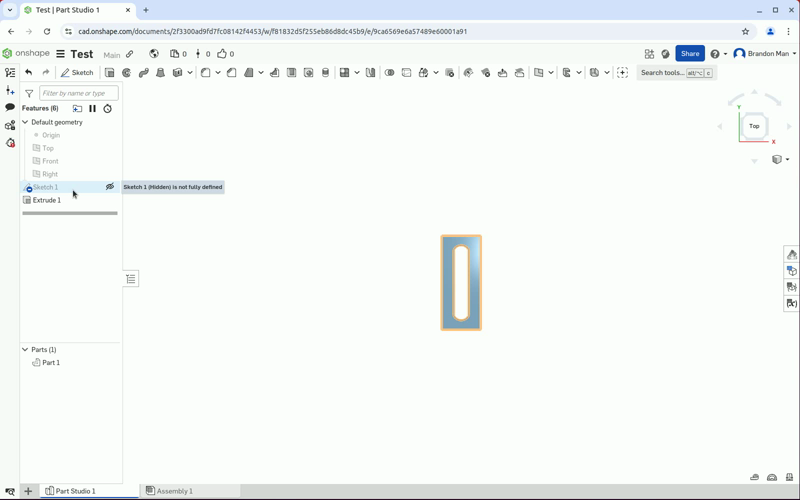
click(73, 189)
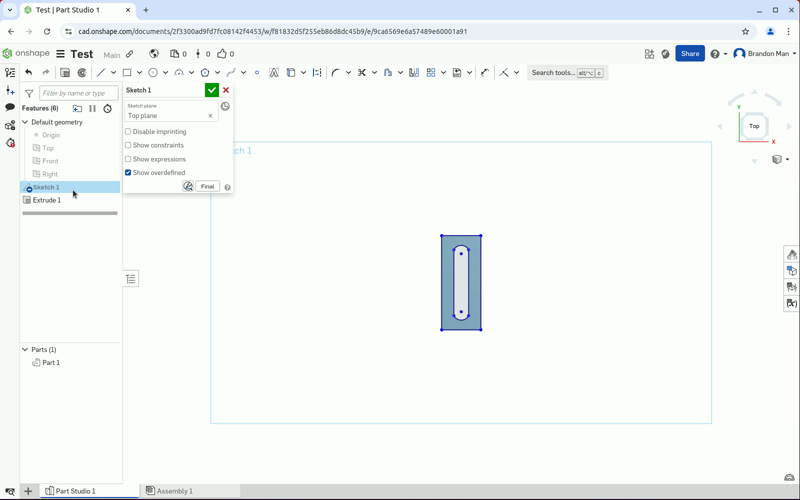
mouse_move(229, 92)
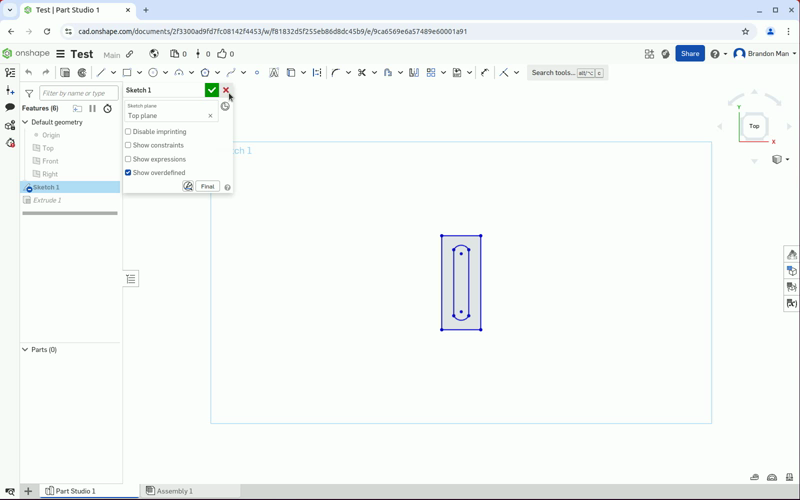
click(229, 92)
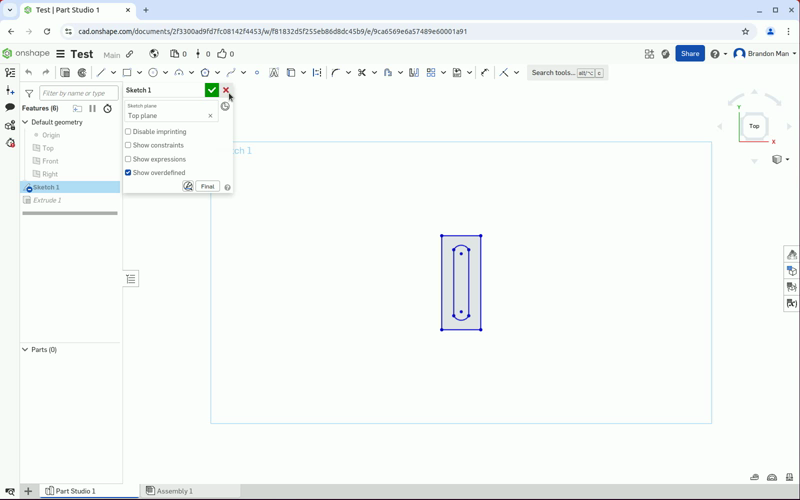
key(shift+s)
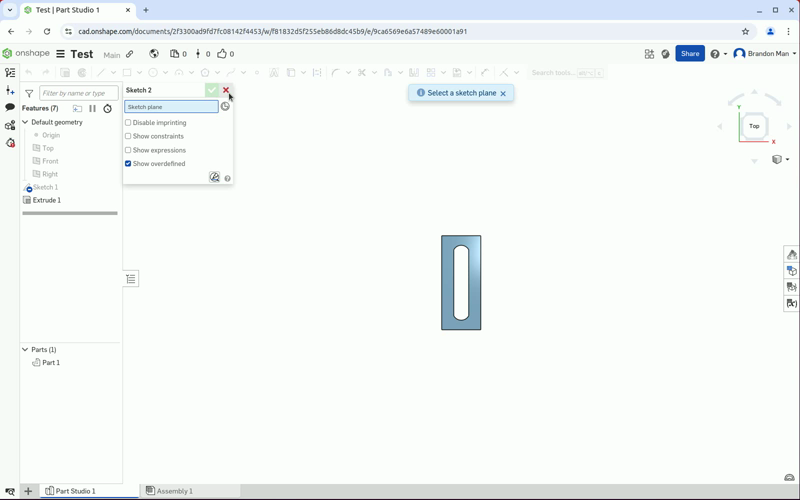
mouse_move(73, 150)
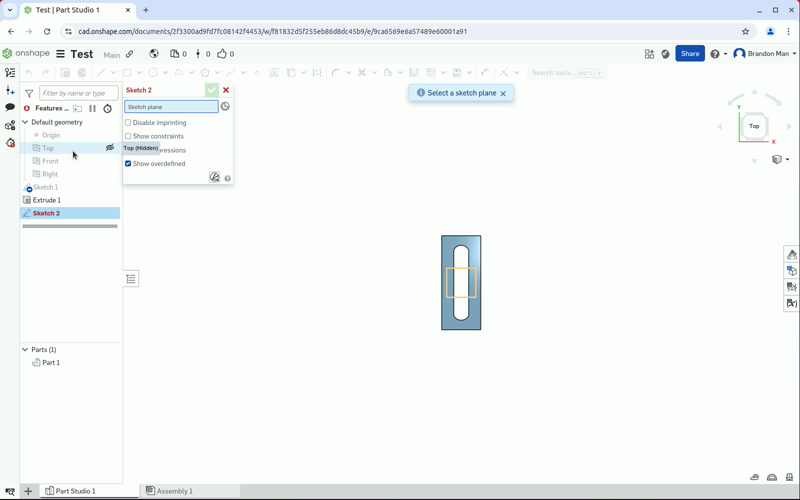
click(73, 150)
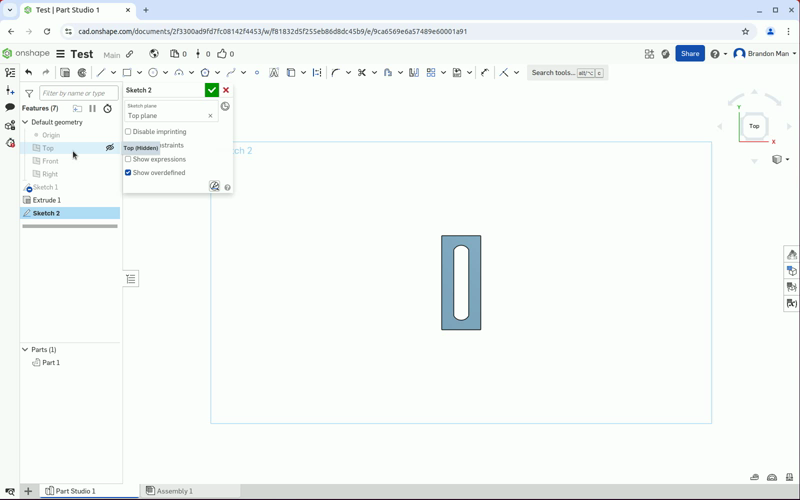
mouse_move(73, 352)
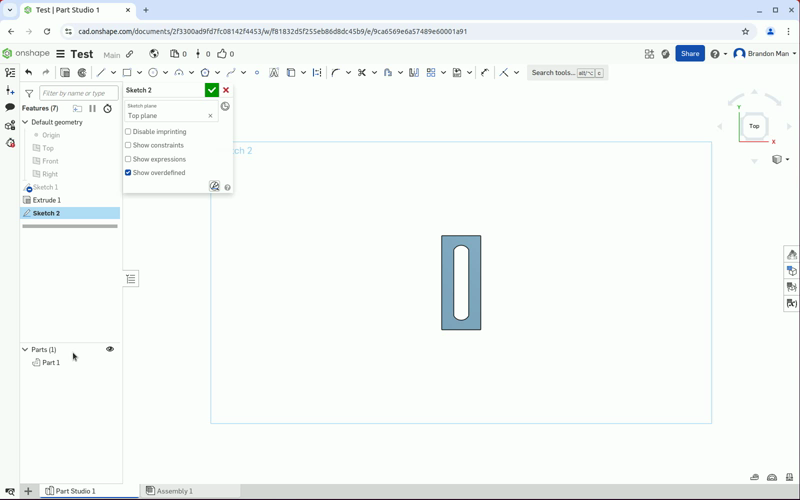
key(y)
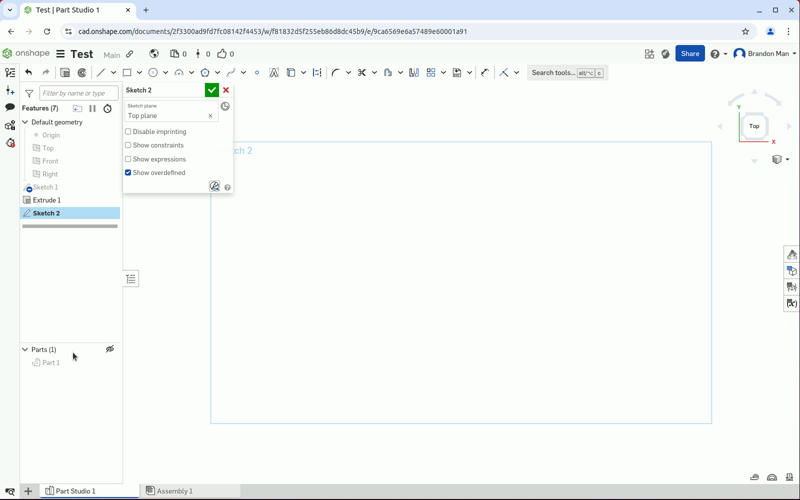
key(l)
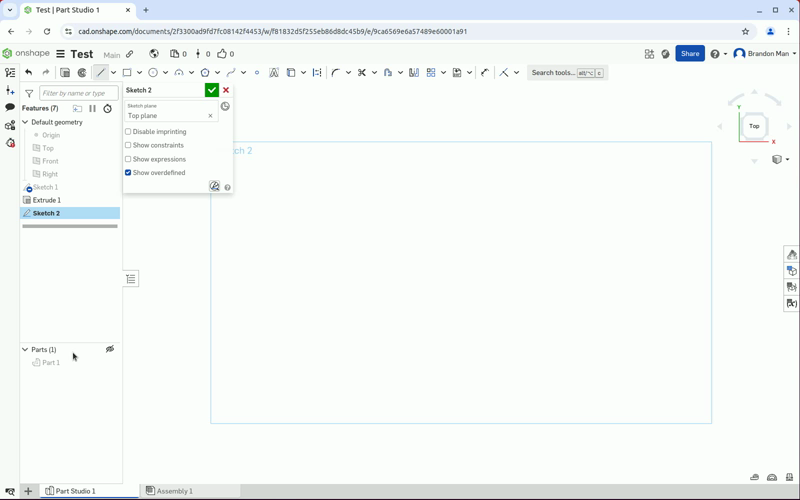
key_down(shift)
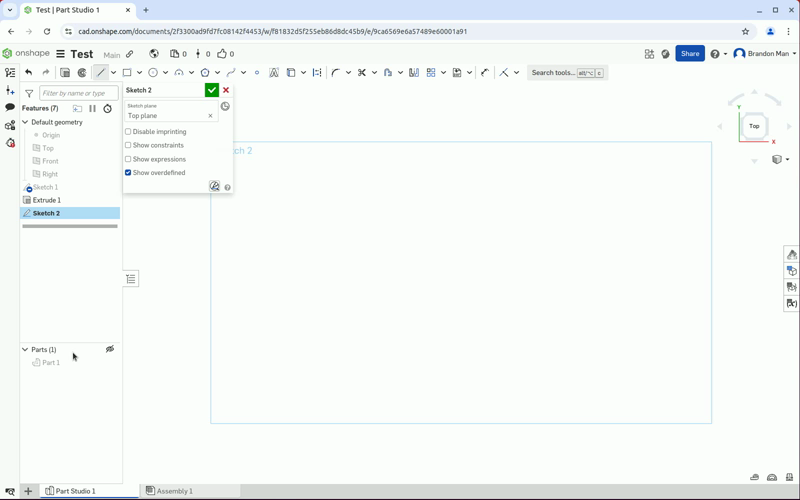
mouse_move(441, 329)
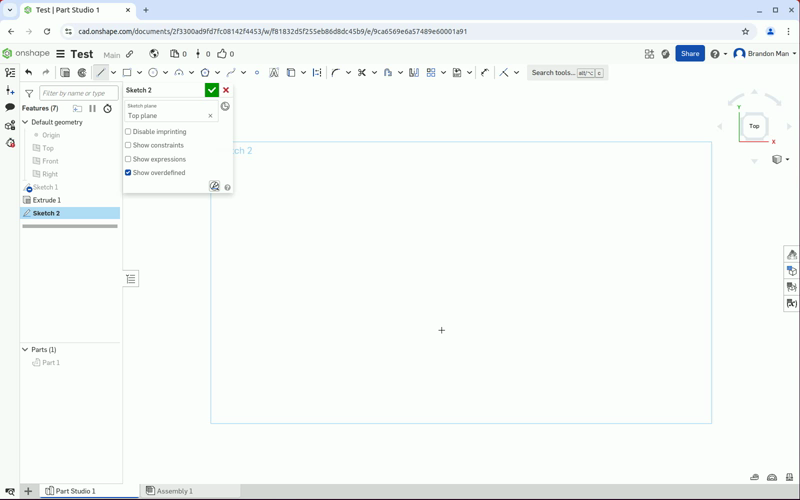
click(441, 329)
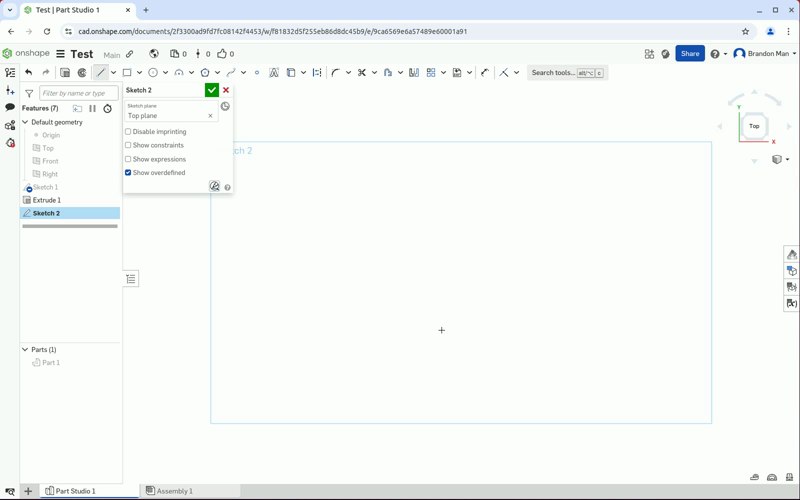
key_up(shift)
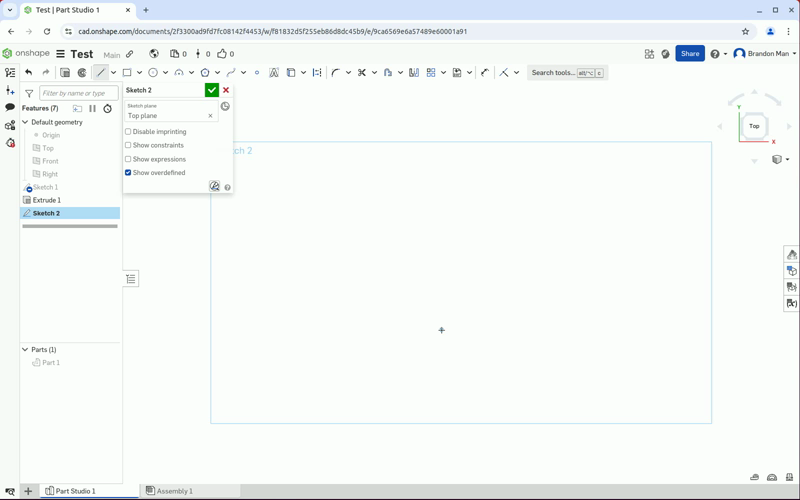
key_down(shift)
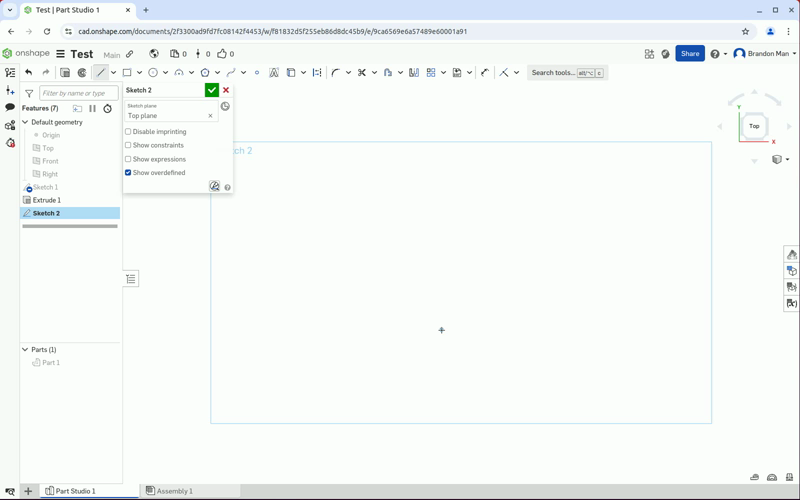
mouse_move(471, 329)
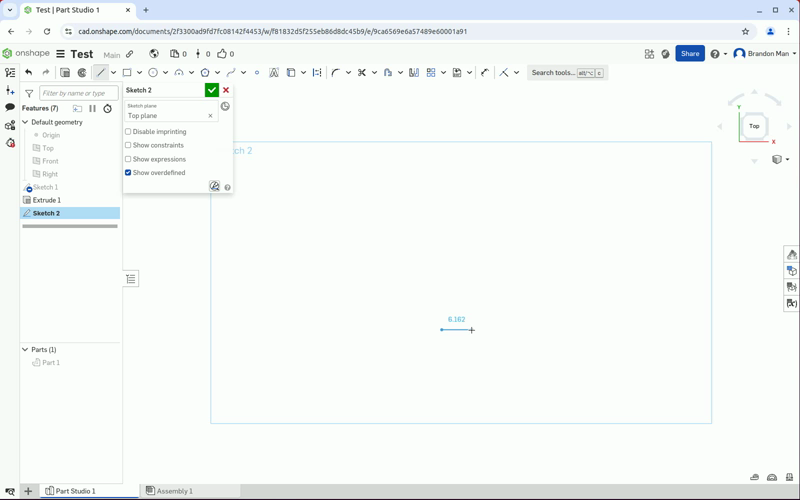
mouse_move(447, 382)
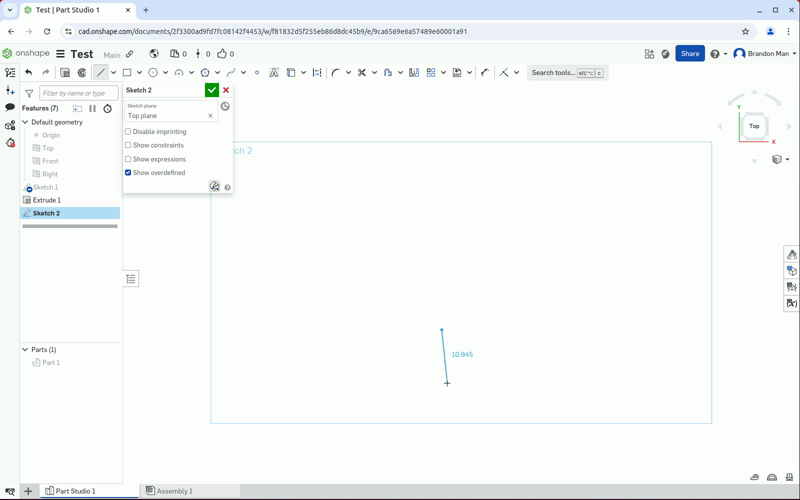
click(447, 382)
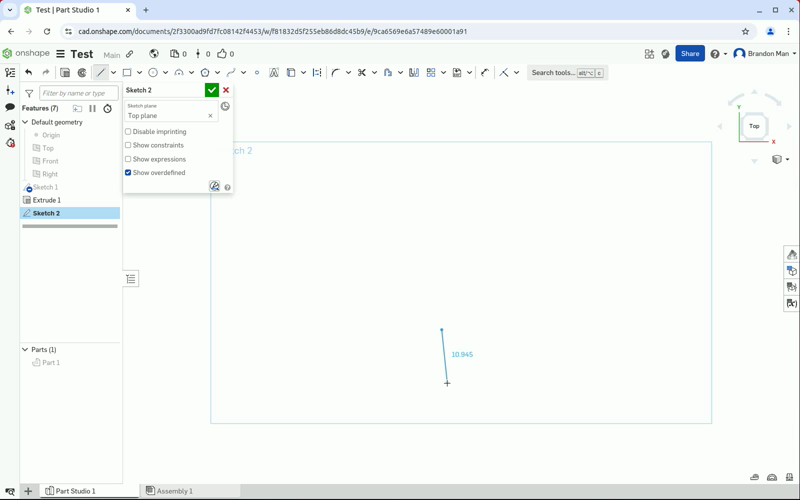
key_up(shift)
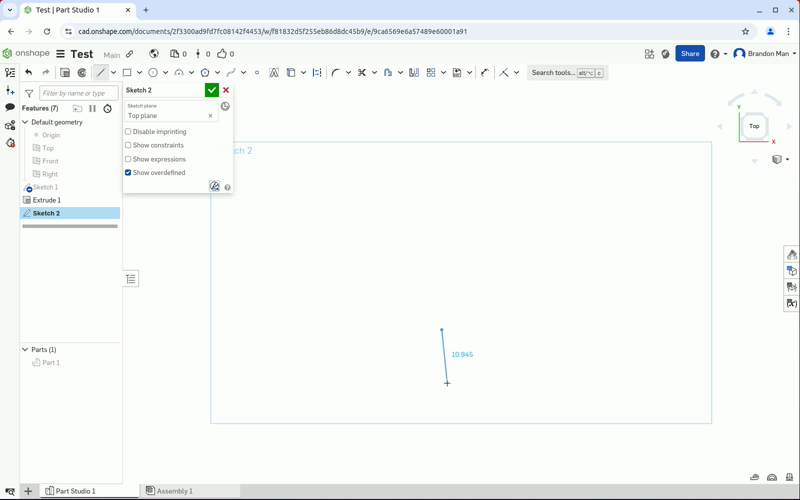
key(esc)
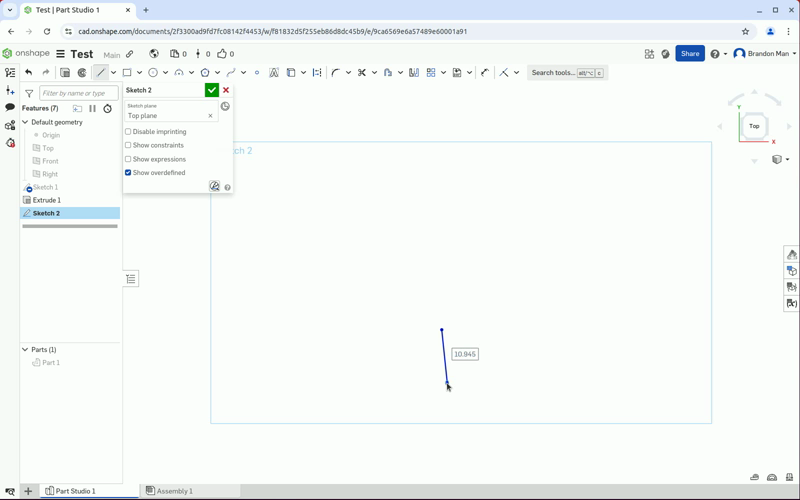
key(a)
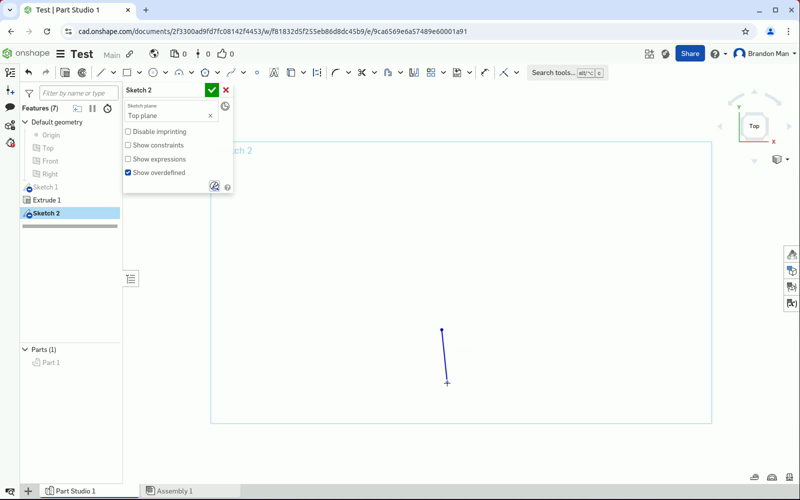
mouse_move(447, 382)
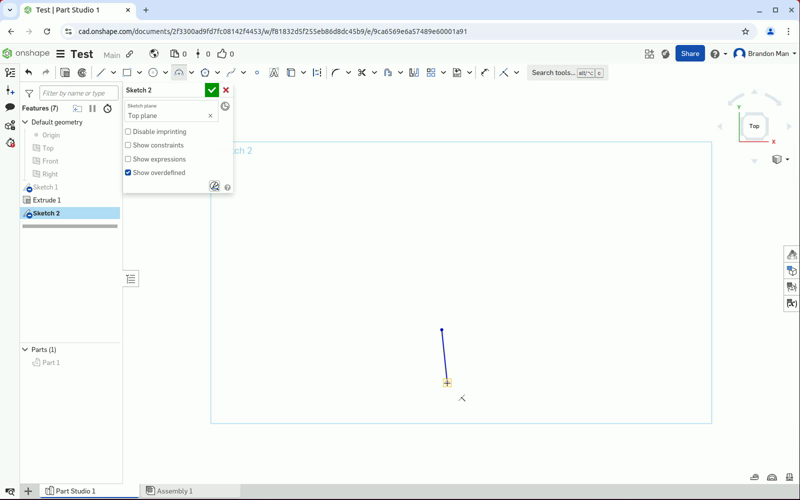
click(447, 382)
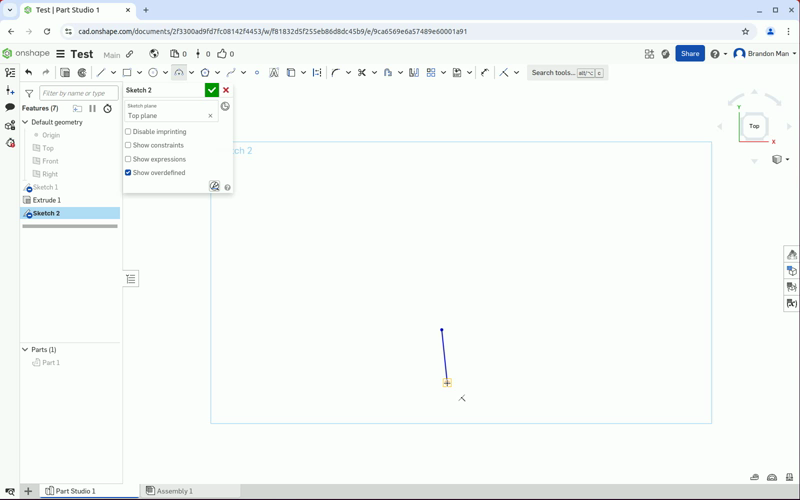
key_down(shift)
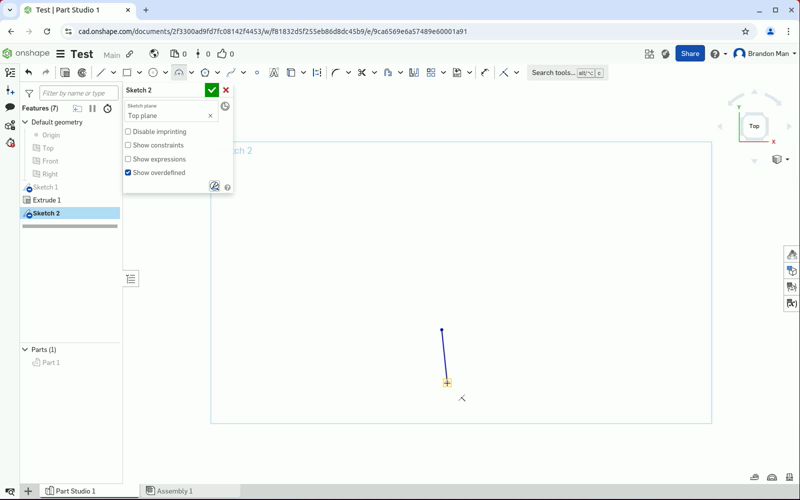
mouse_move(476, 382)
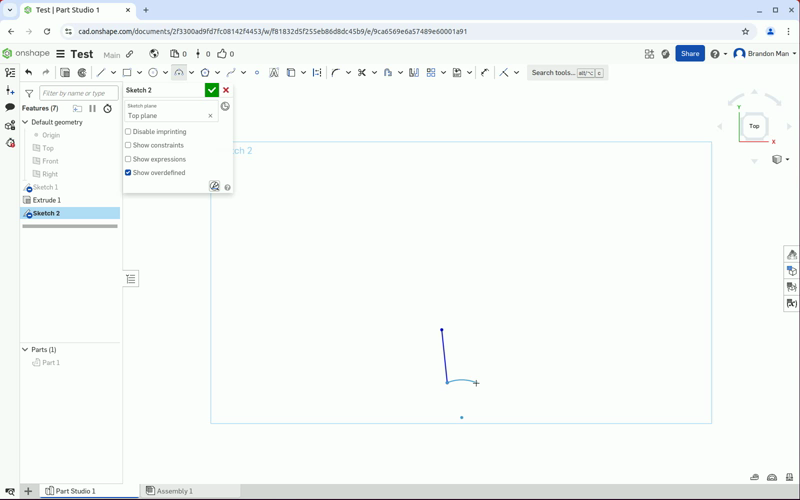
click(476, 382)
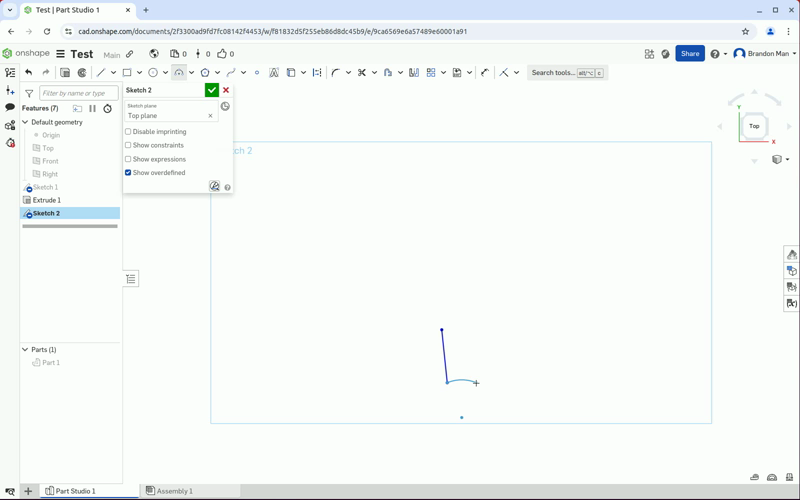
mouse_move(461, 396)
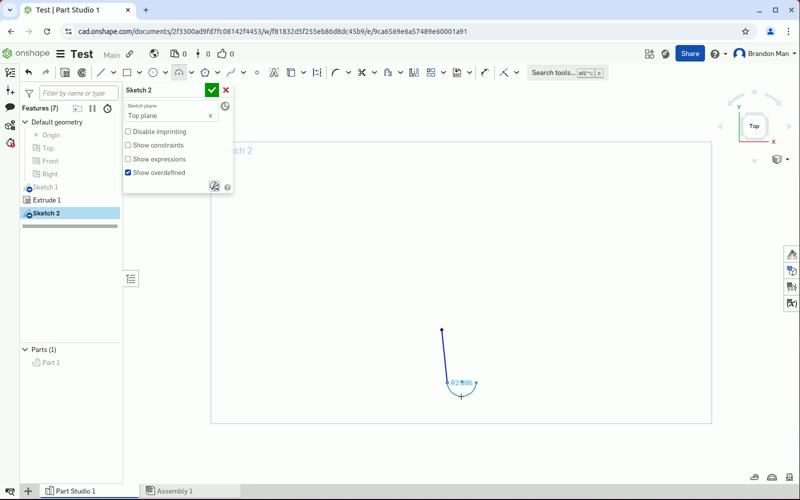
click(461, 396)
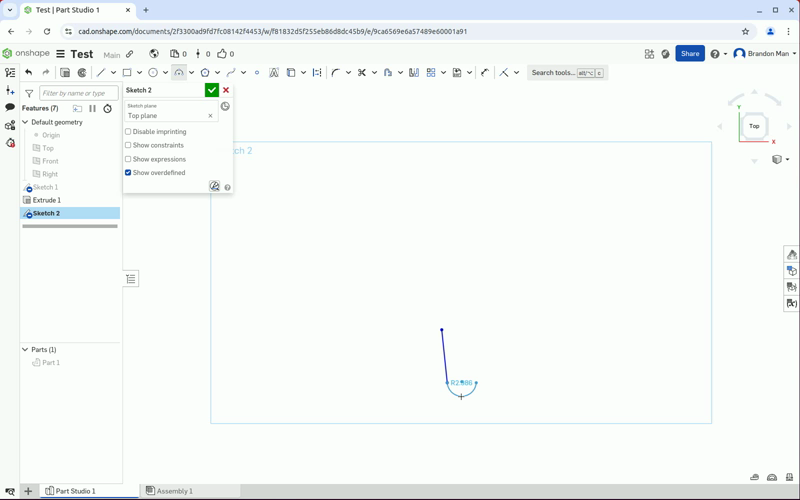
key_up(shift)
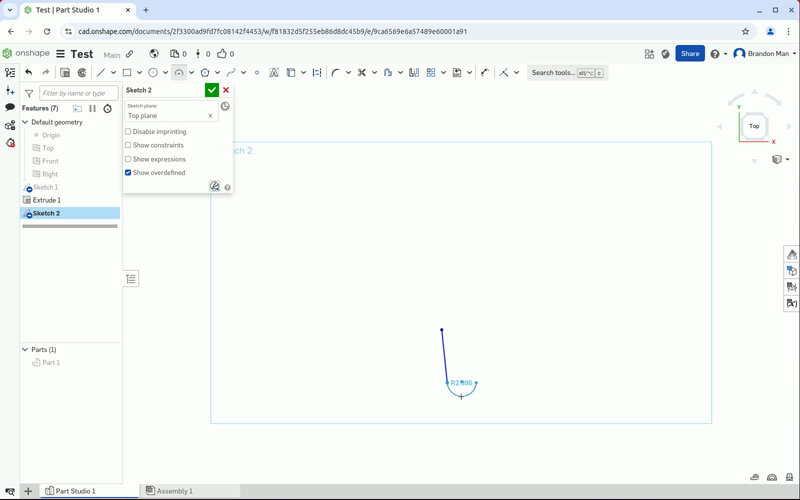
key(esc)
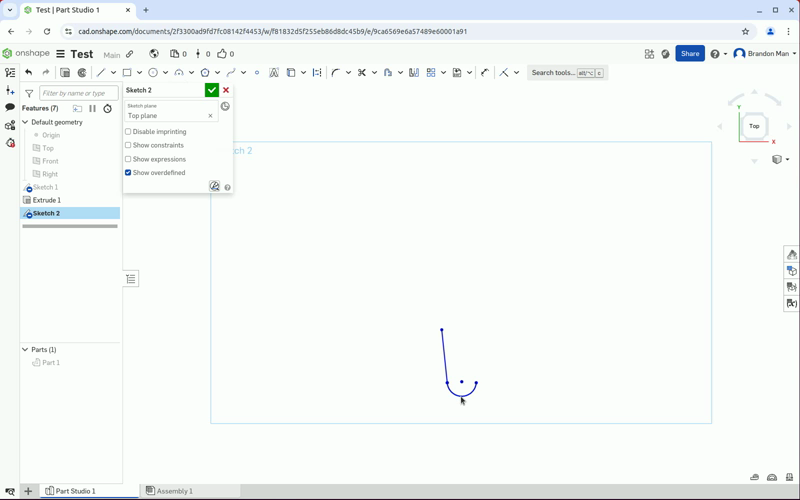
key(l)
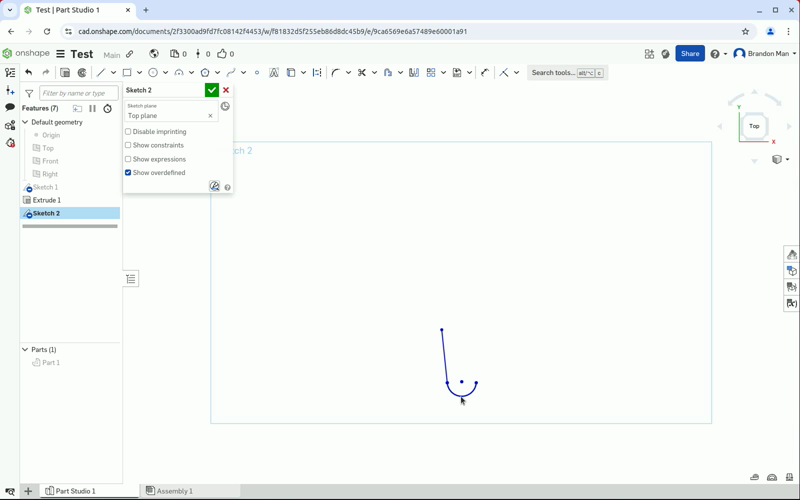
mouse_move(476, 382)
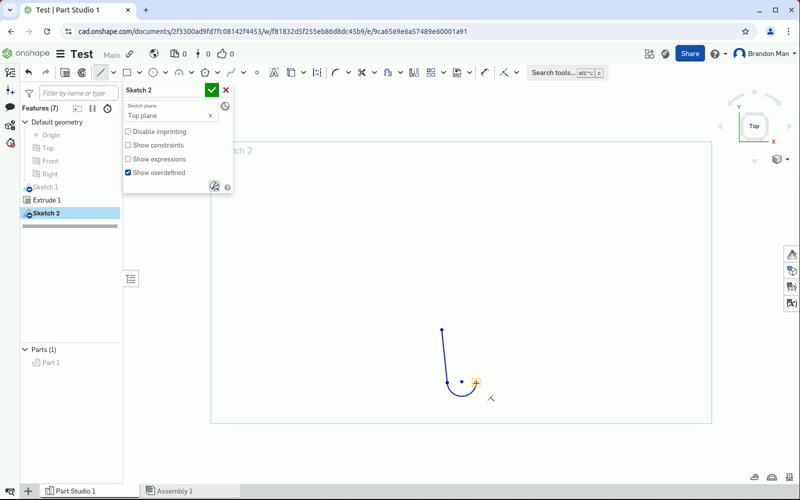
click(476, 382)
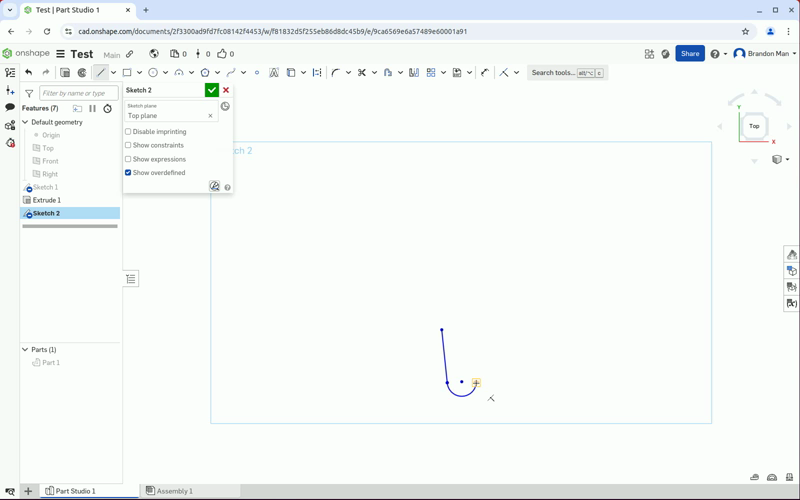
key_down(shift)
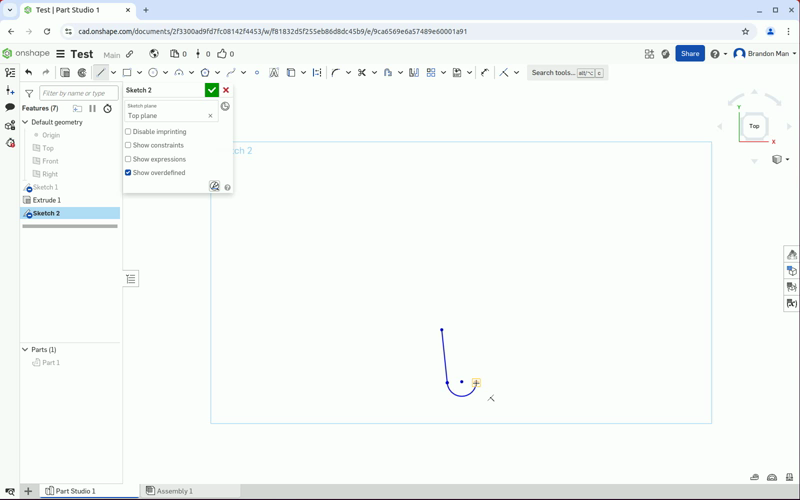
mouse_move(506, 382)
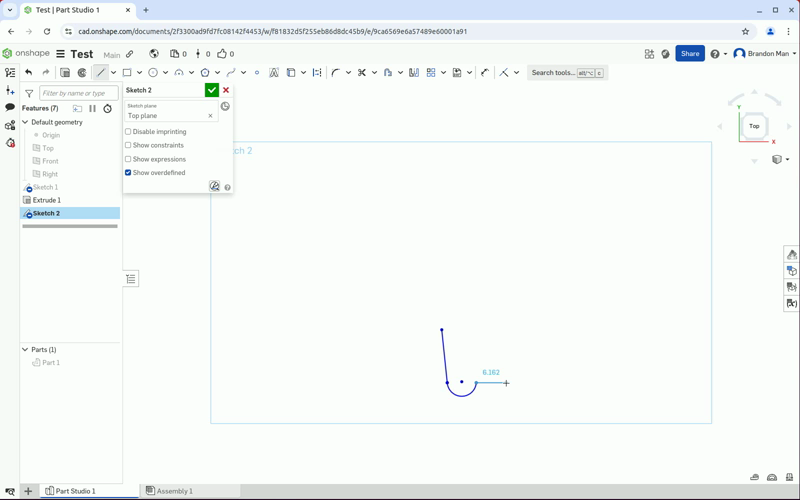
mouse_move(480, 329)
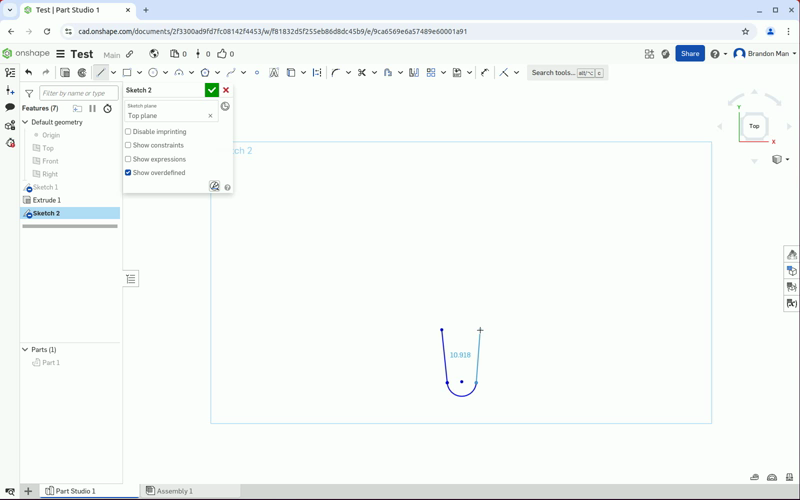
click(480, 329)
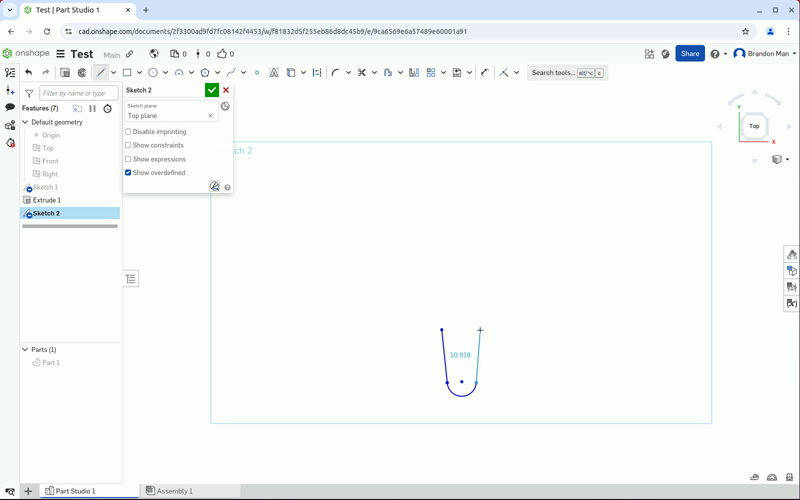
key_up(shift)
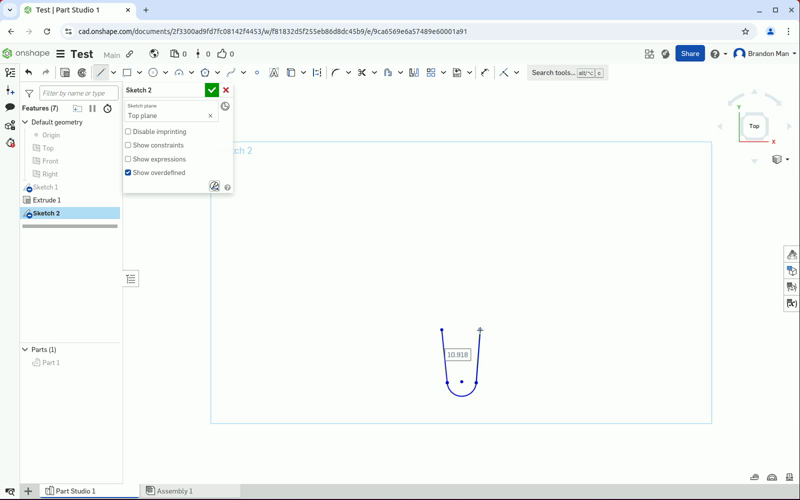
mouse_move(510, 329)
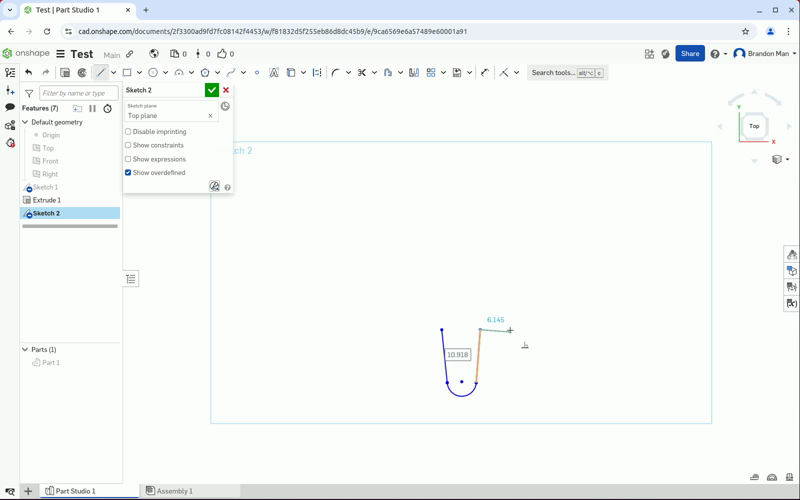
key_down(shift)
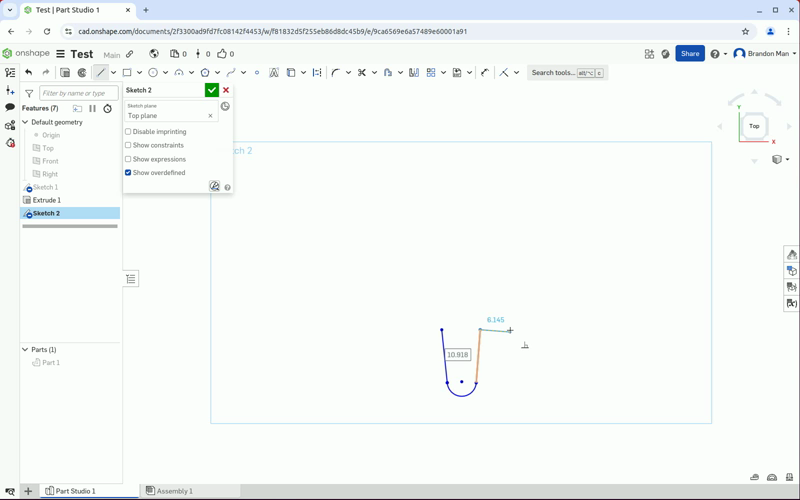
mouse_move(441, 329)
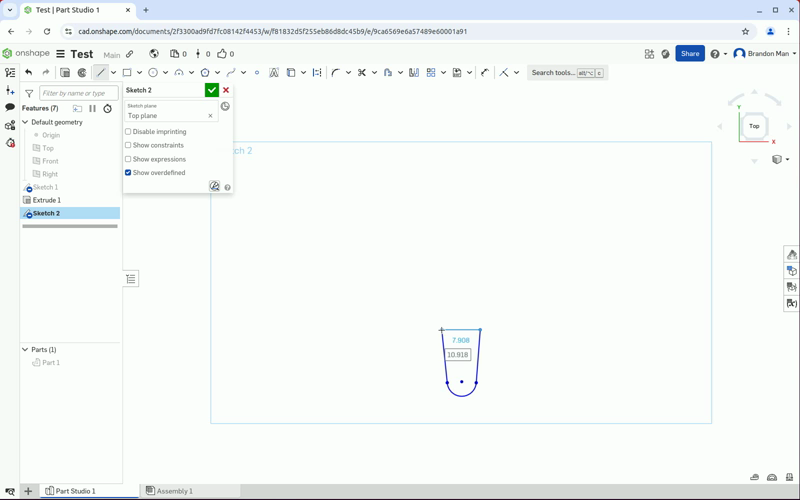
key_up(shift)
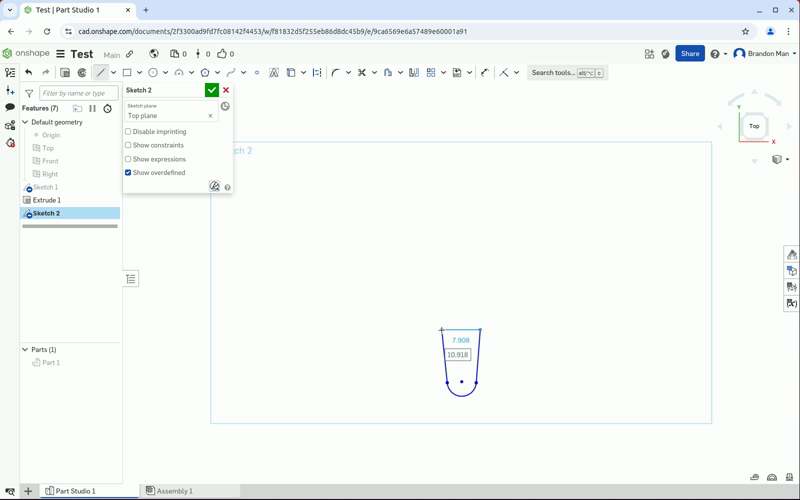
click(441, 329)
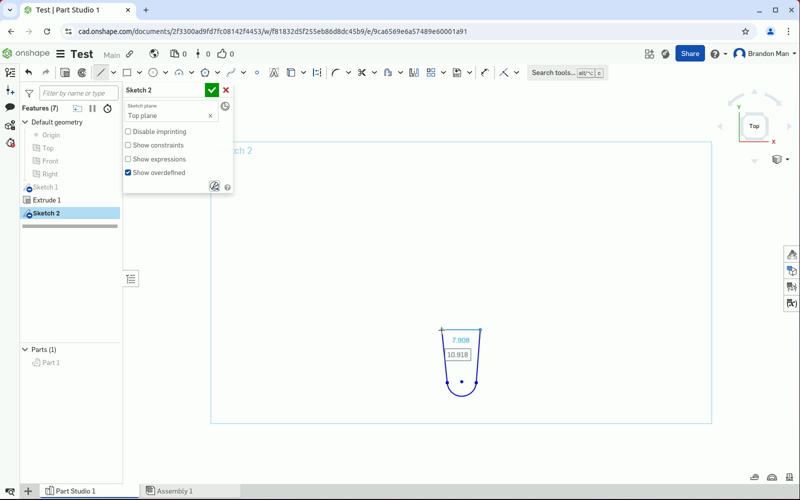
key(esc)
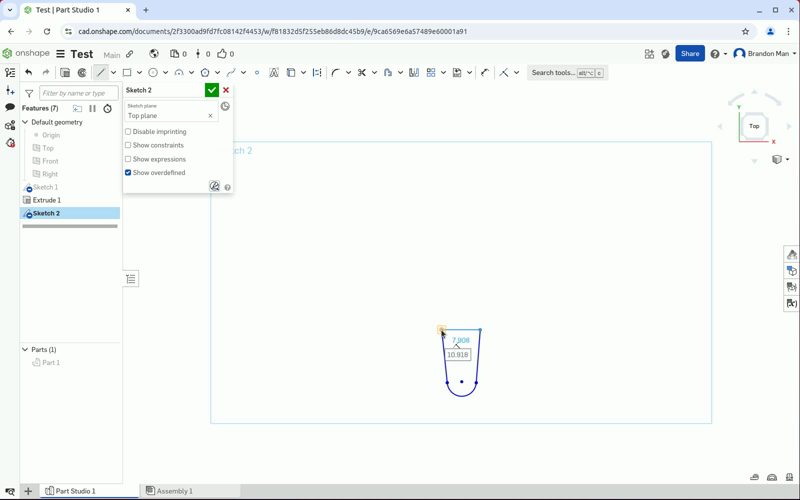
key(c)
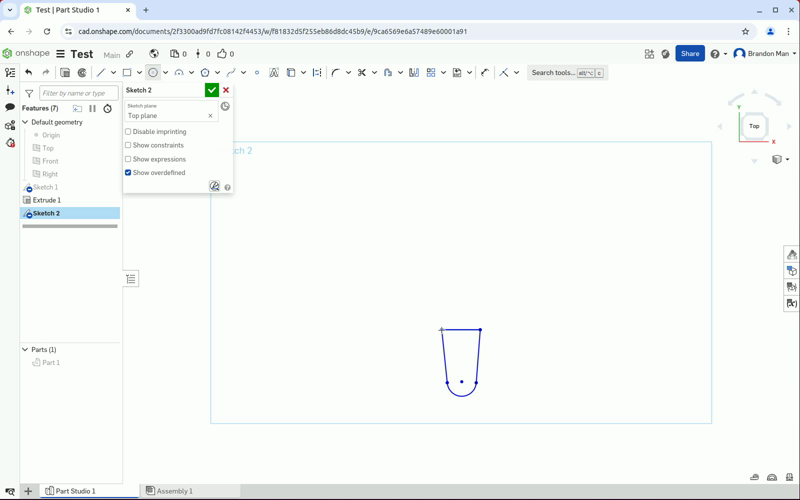
key_down(shift)
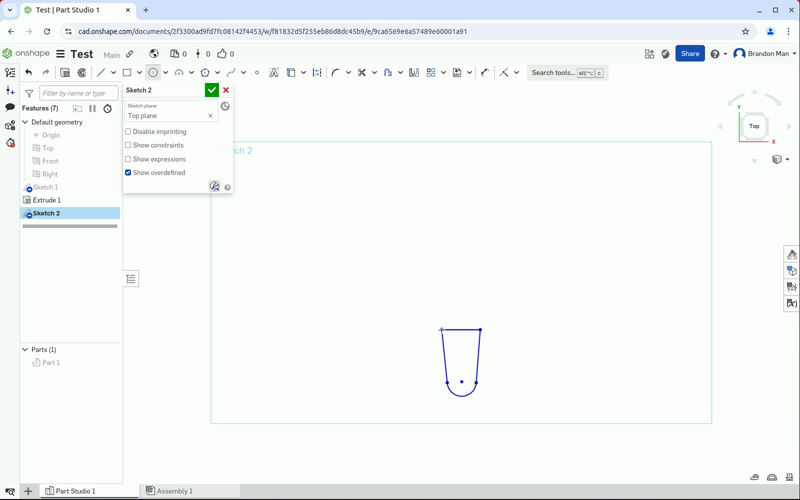
mouse_move(461, 379)
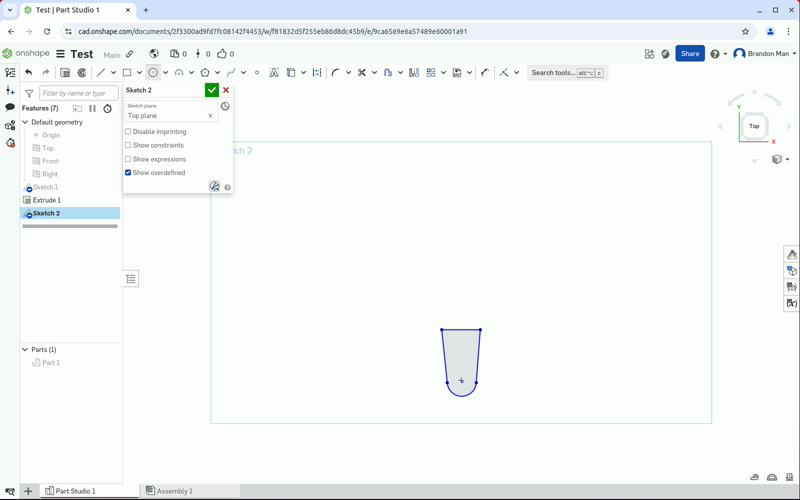
scroll(6)
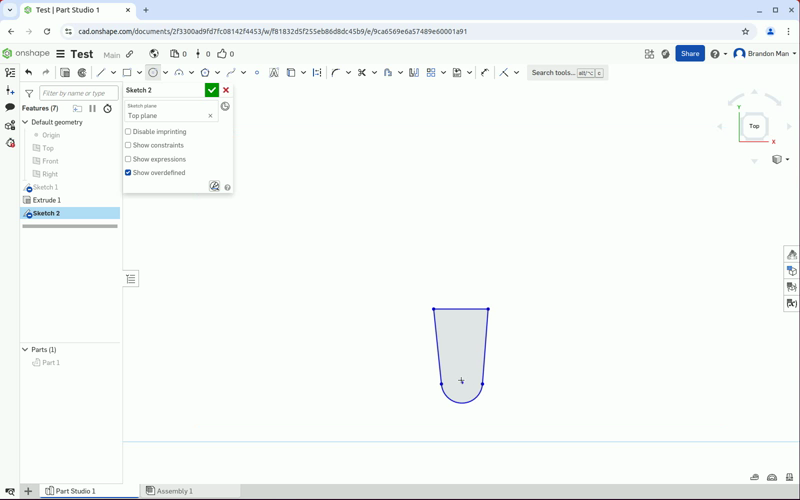
scroll(6)
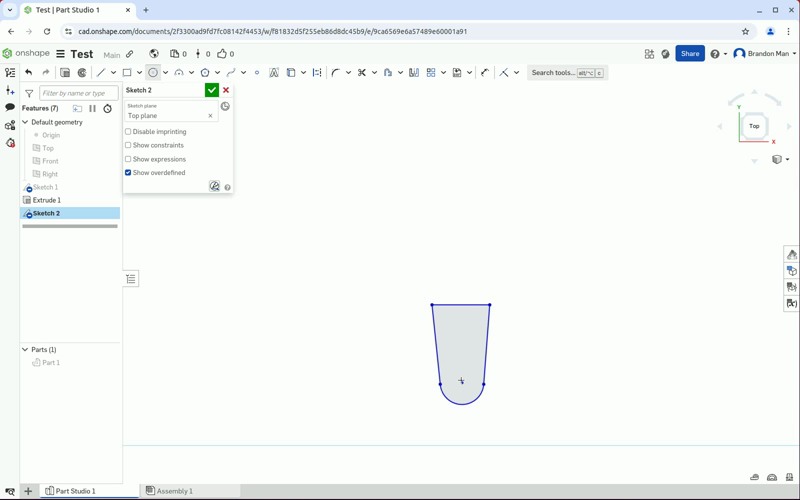
scroll(6)
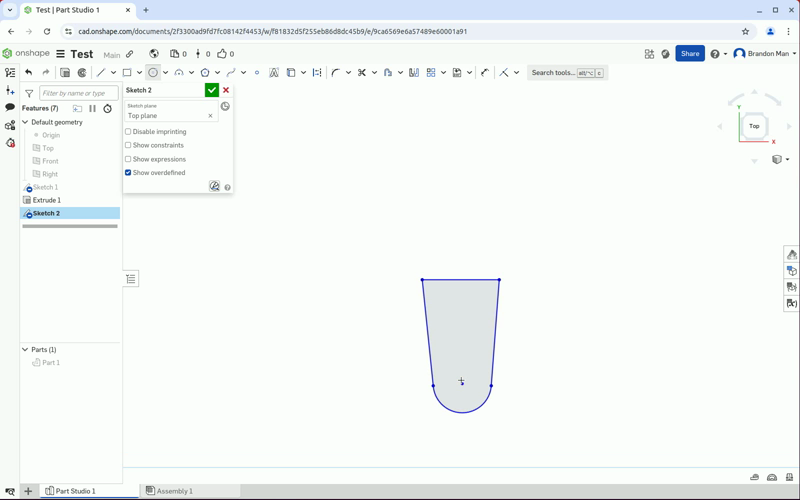
scroll(6)
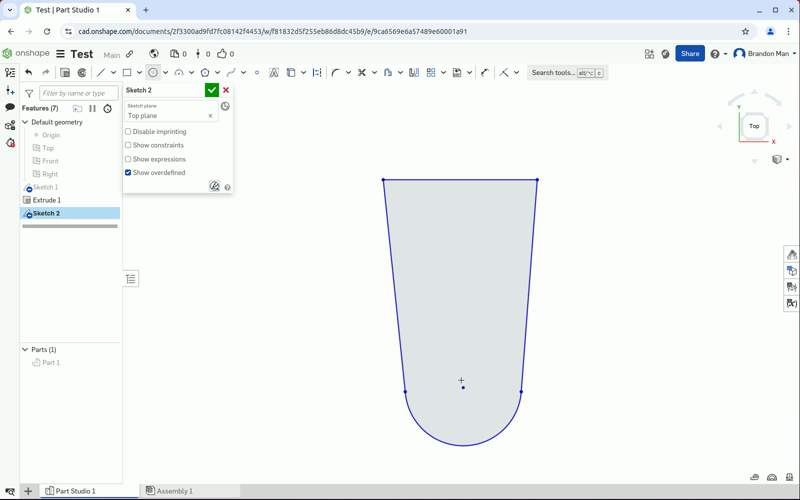
scroll(6)
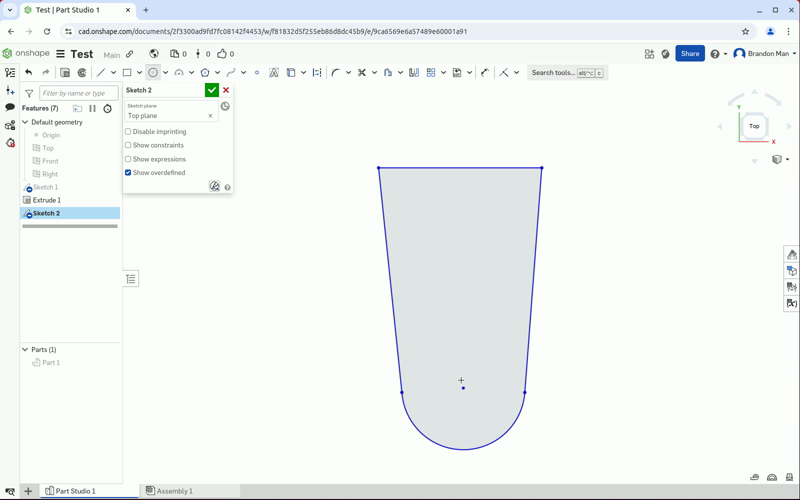
scroll(6)
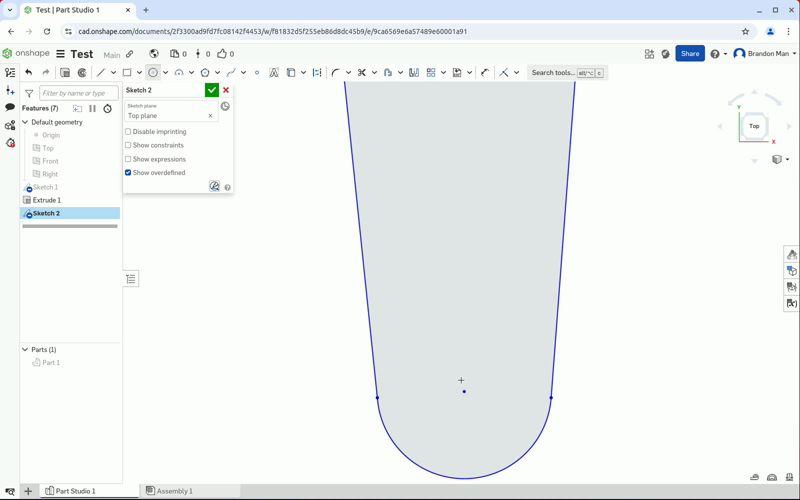
scroll(6)
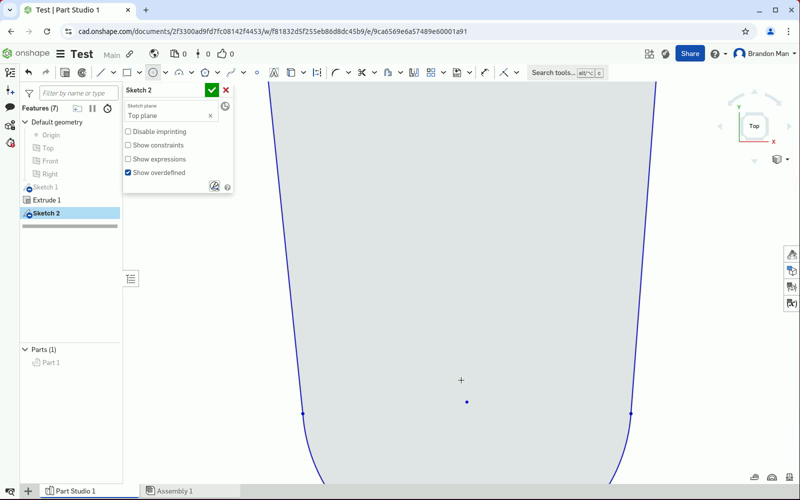
click(461, 379)
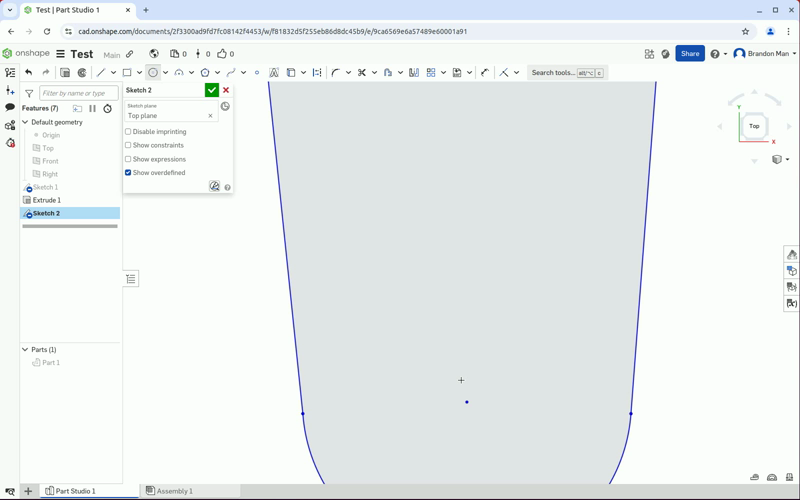
scroll(-6)
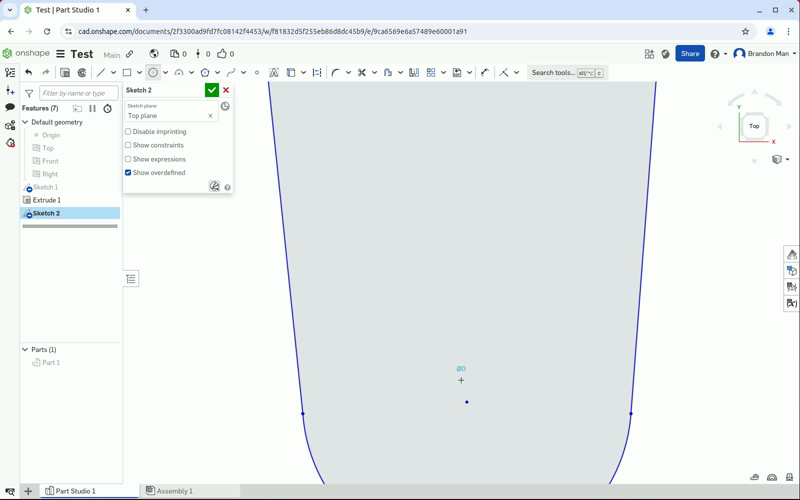
scroll(-6)
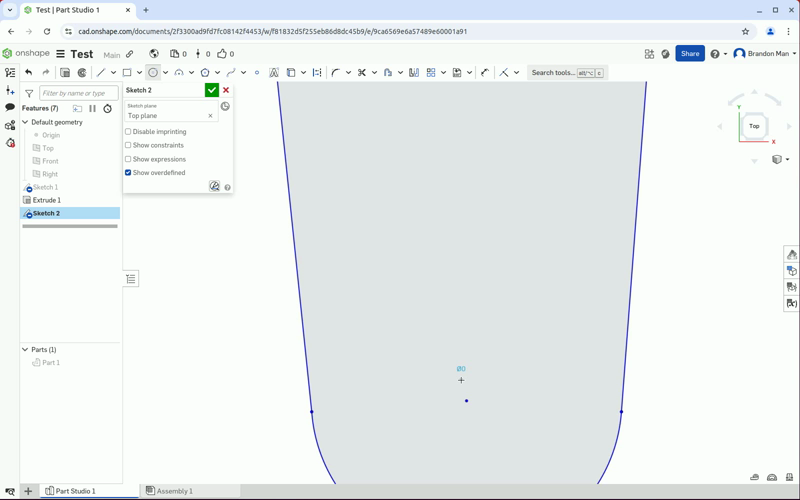
scroll(-6)
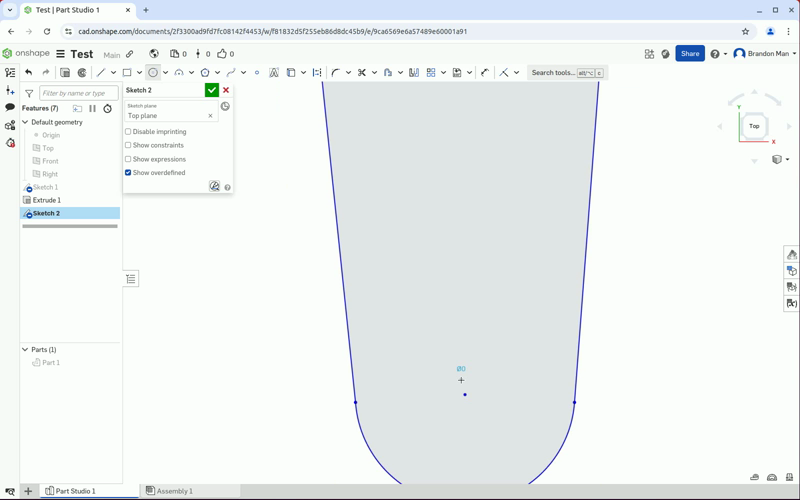
scroll(-6)
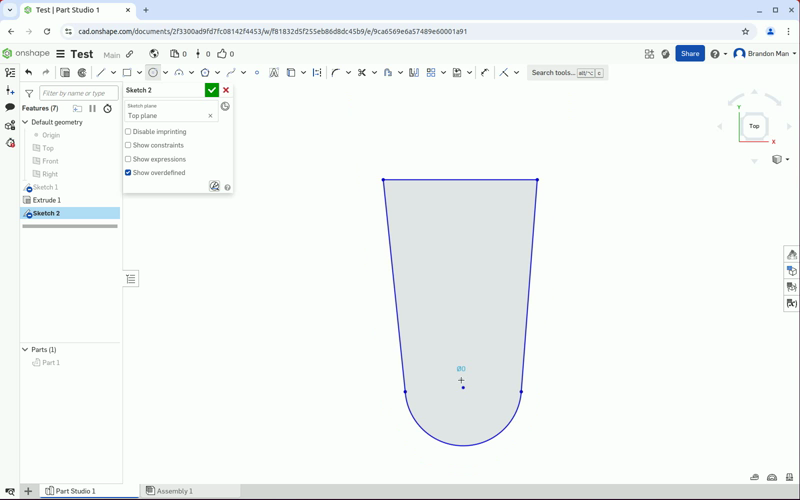
scroll(-6)
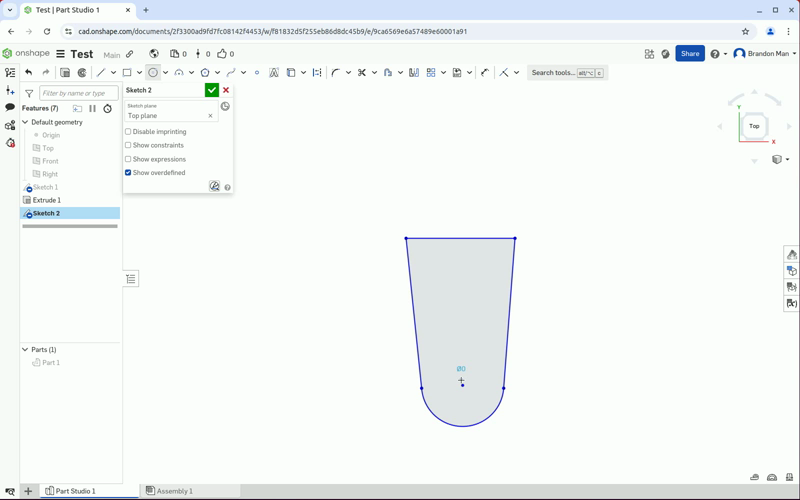
scroll(-6)
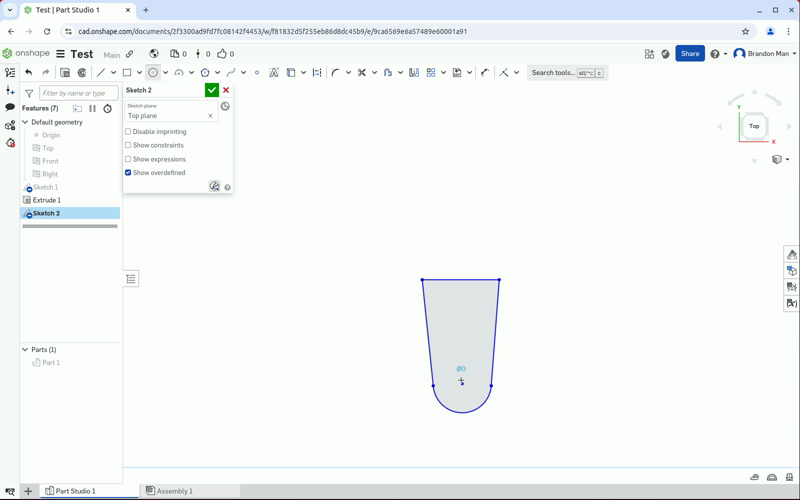
scroll(-6)
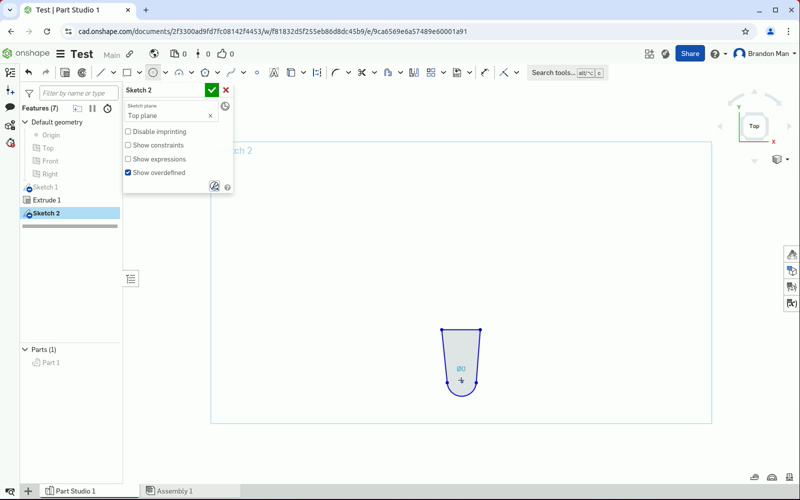
key_up(shift)
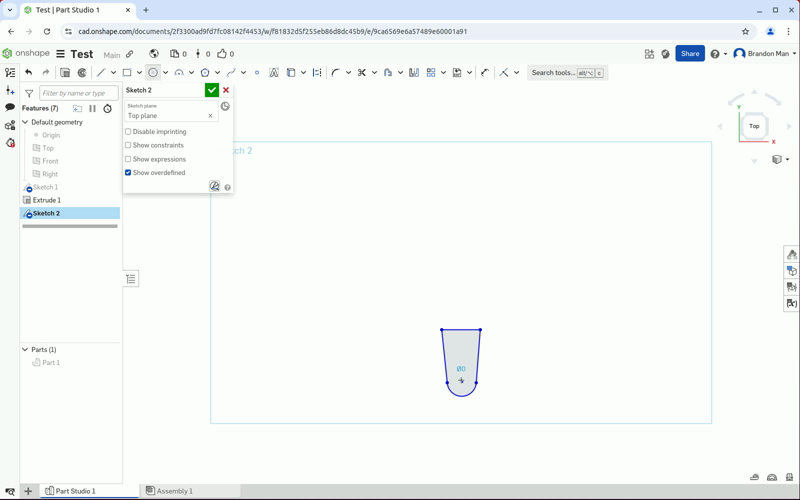
mouse_move(469, 379)
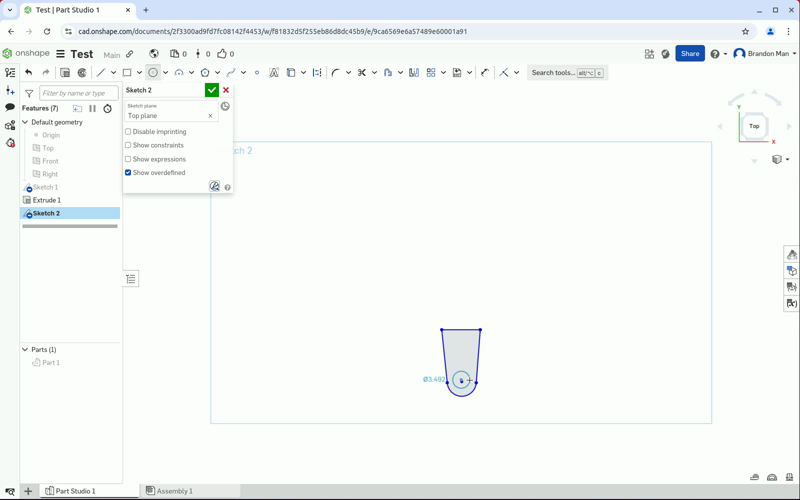
click(469, 379)
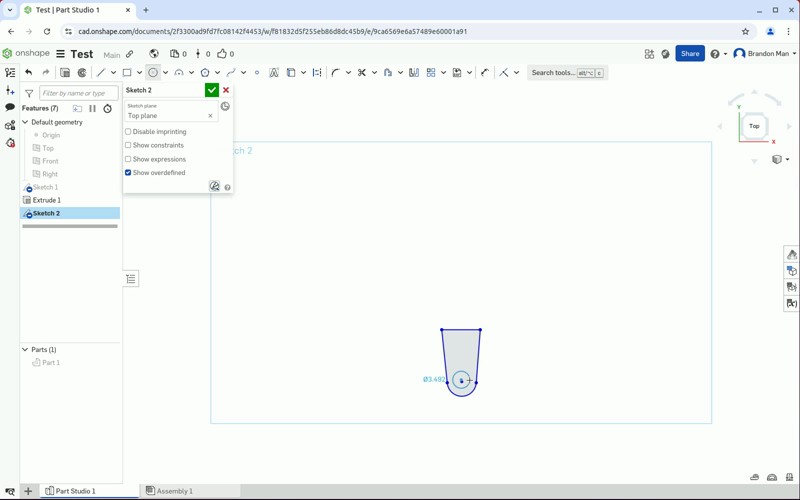
key(esc)
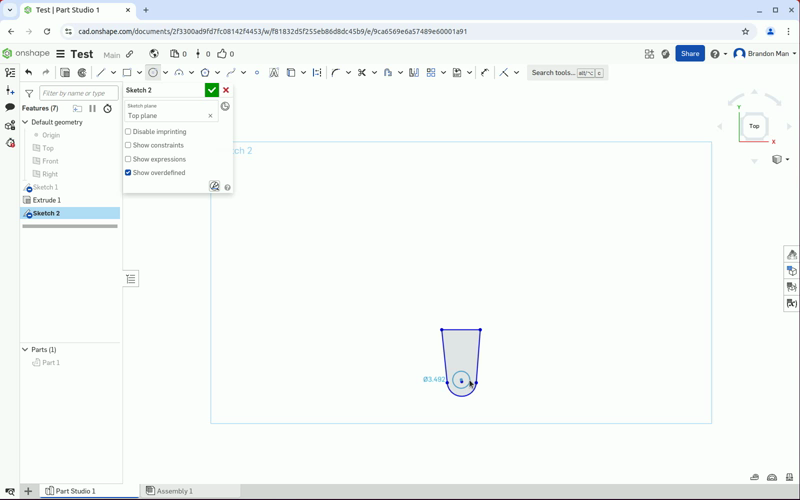
mouse_move(468, 351)
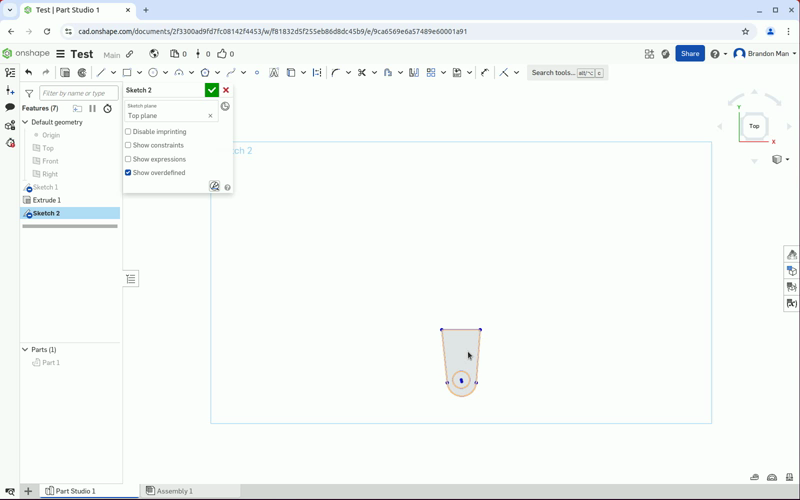
click(468, 351)
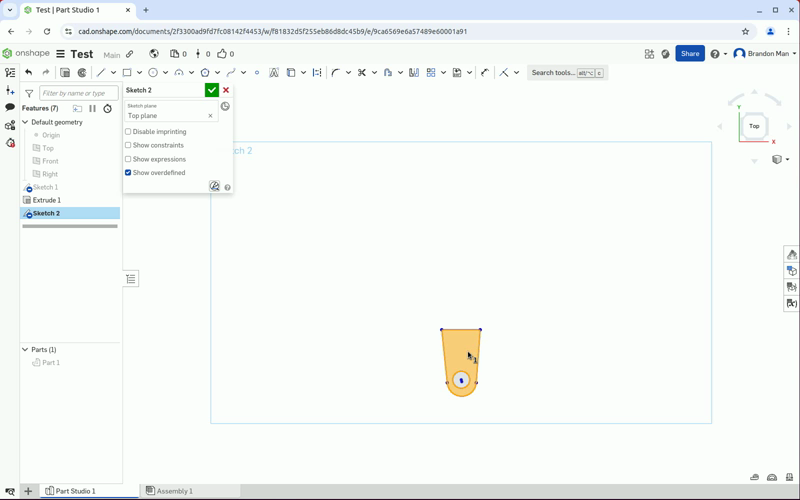
mouse_move(73, 352)
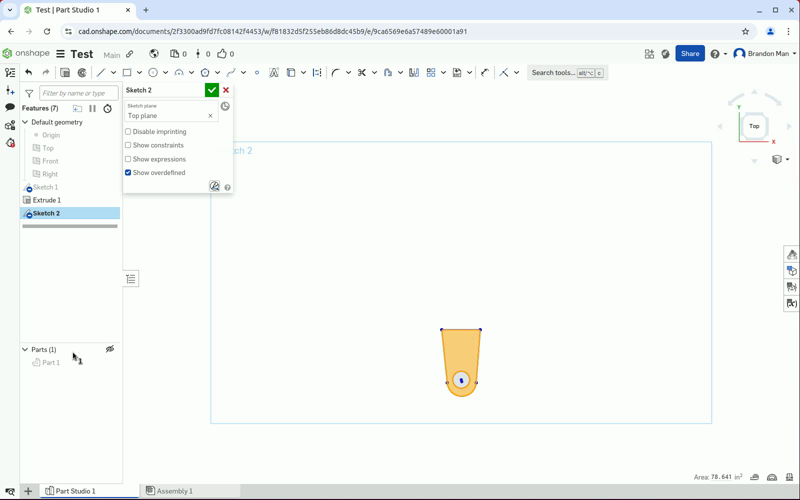
key(shift+y)
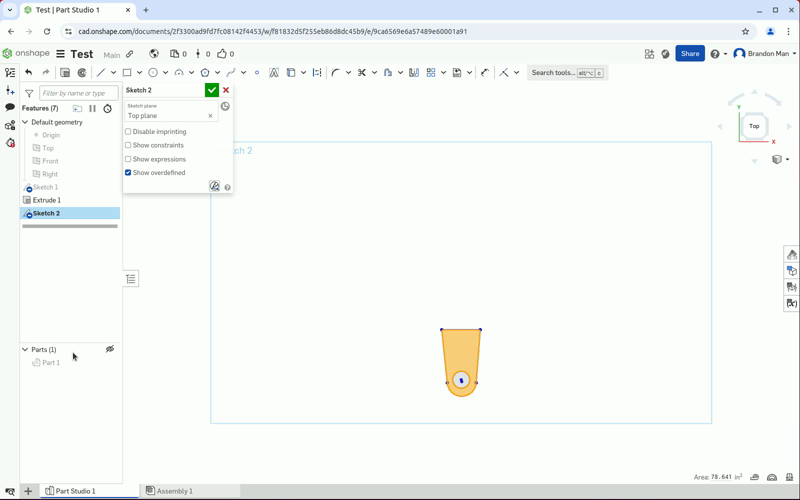
key(shift+e)
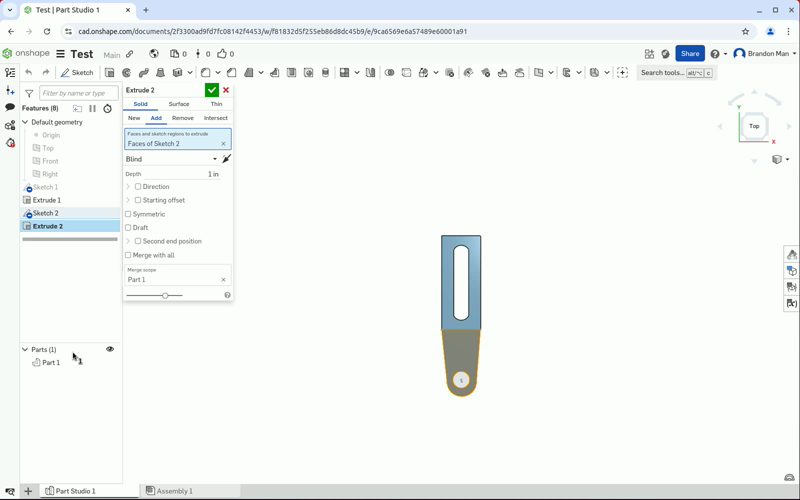
mouse_move(143, 106)
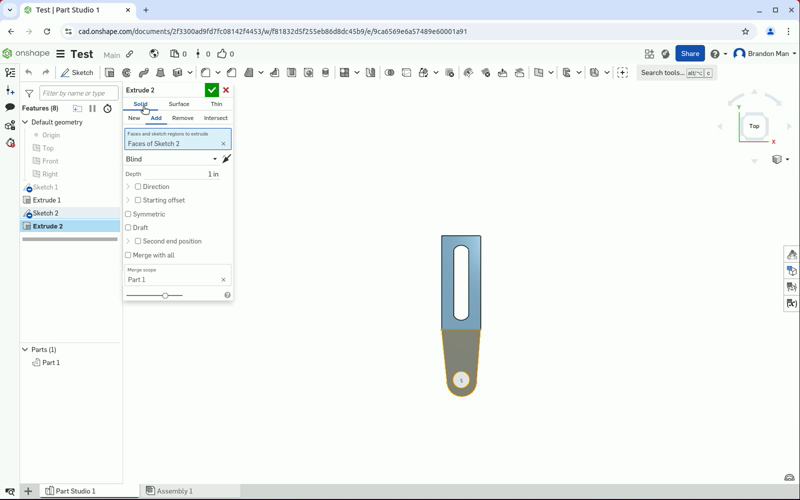
click(143, 106)
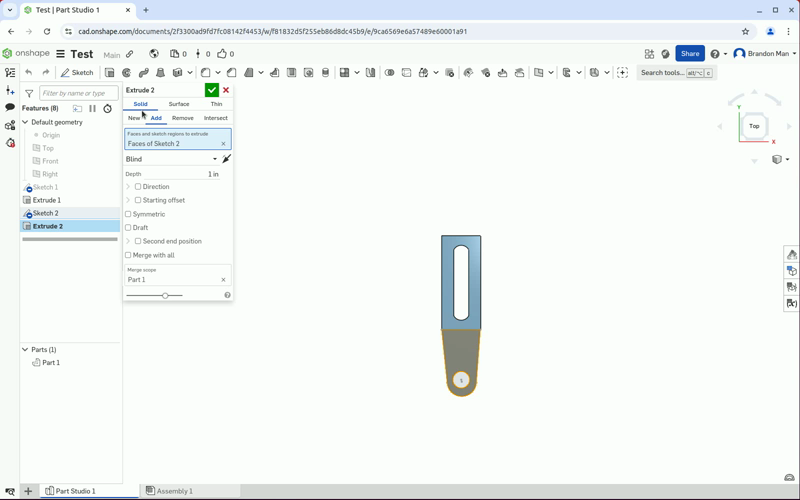
mouse_move(137, 120)
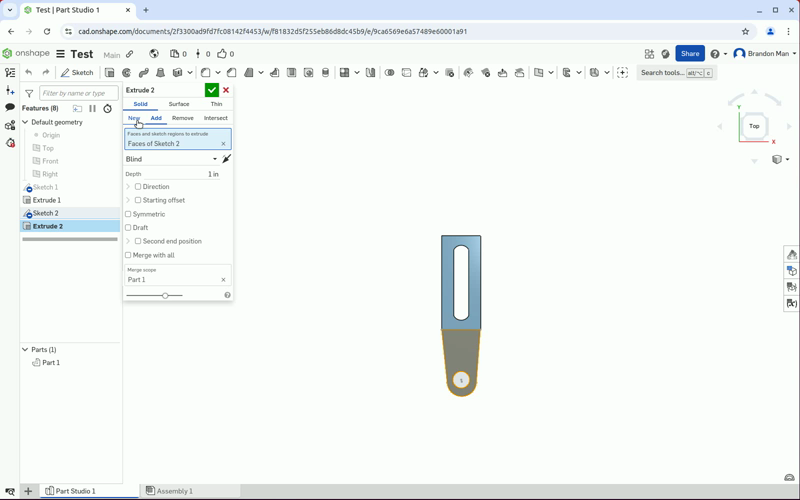
click(137, 120)
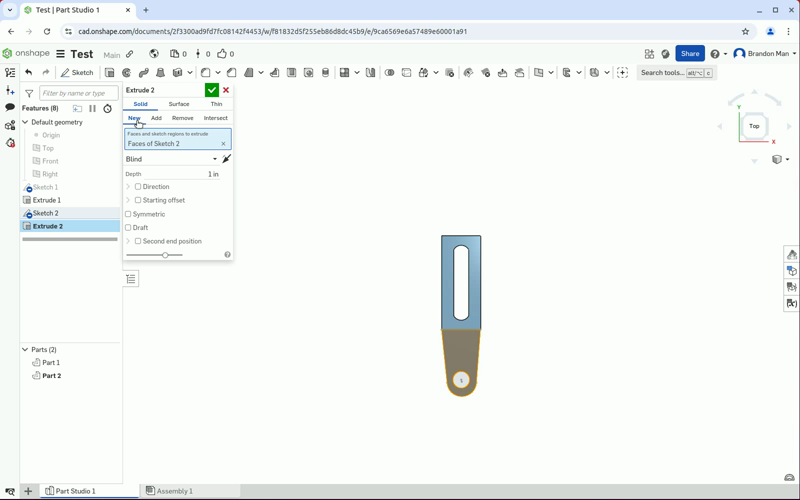
key(tab, 4)
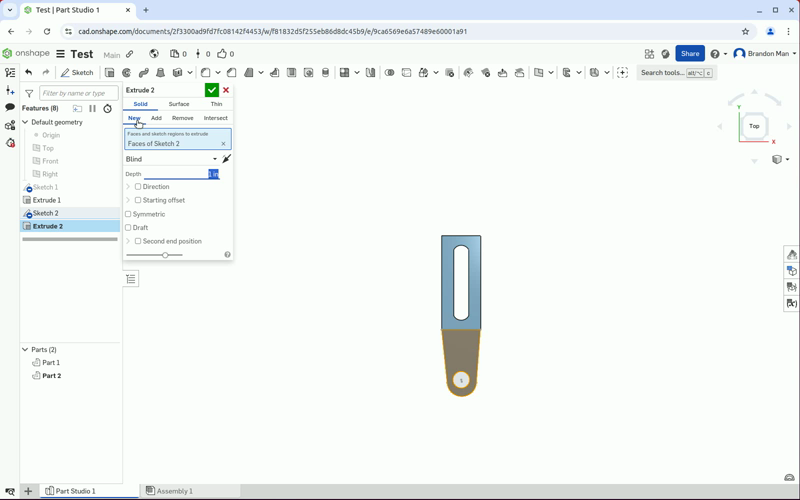
text(2.648)
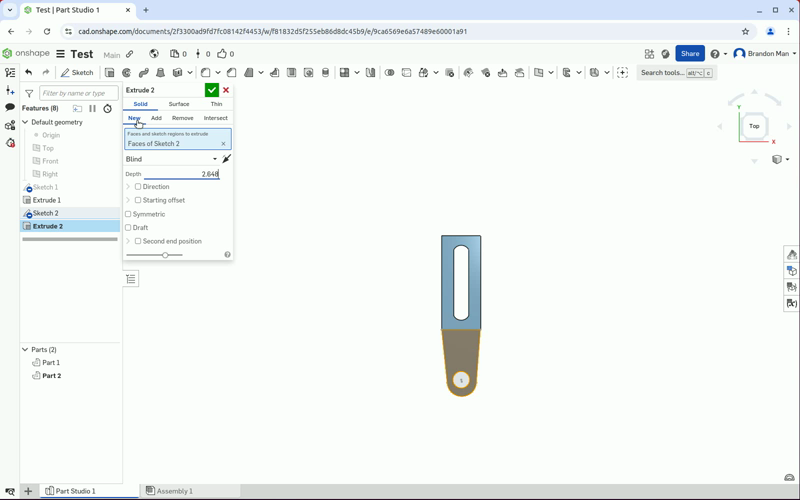
key(enter)
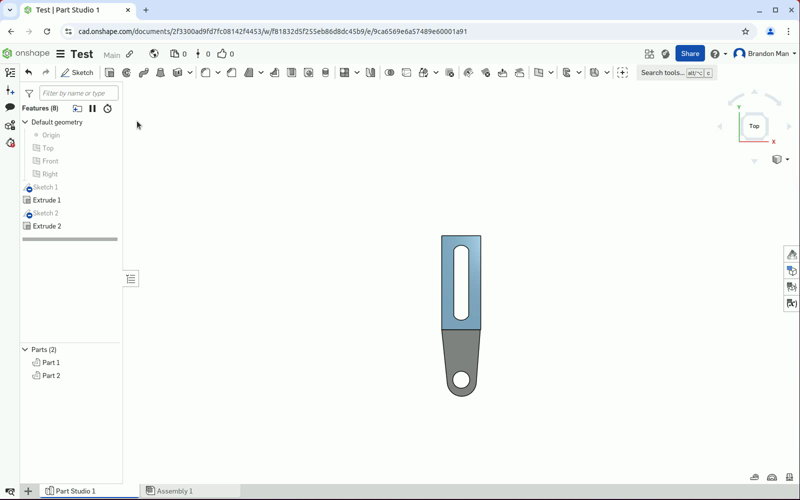
key(shift+h)
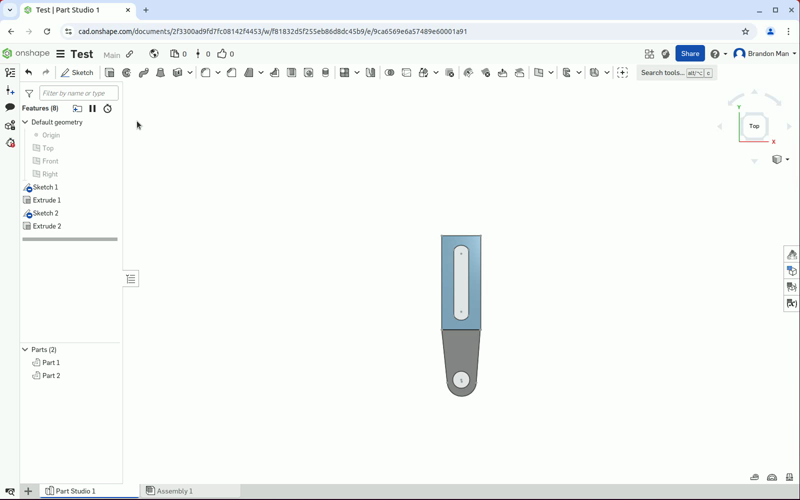
key(shift+h)
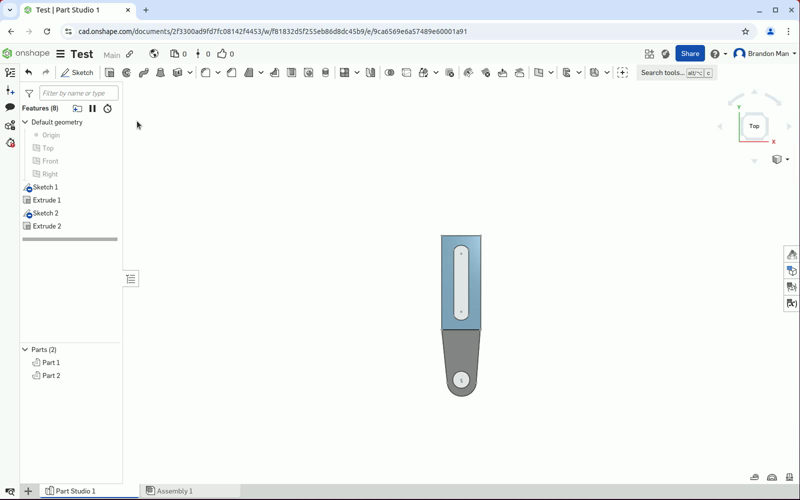
key(shift+7)
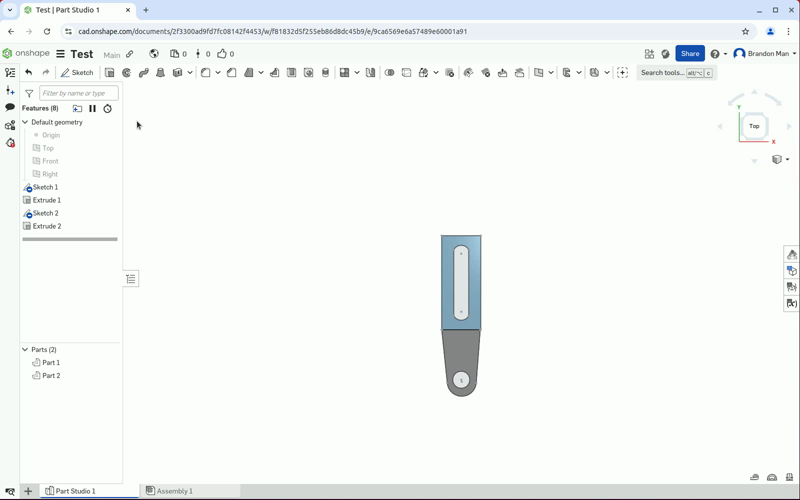
key(up, 3)
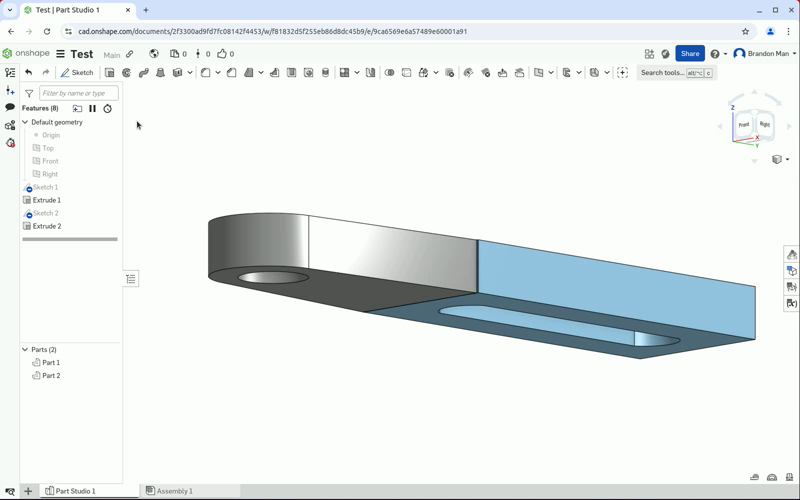
key(left, 3)
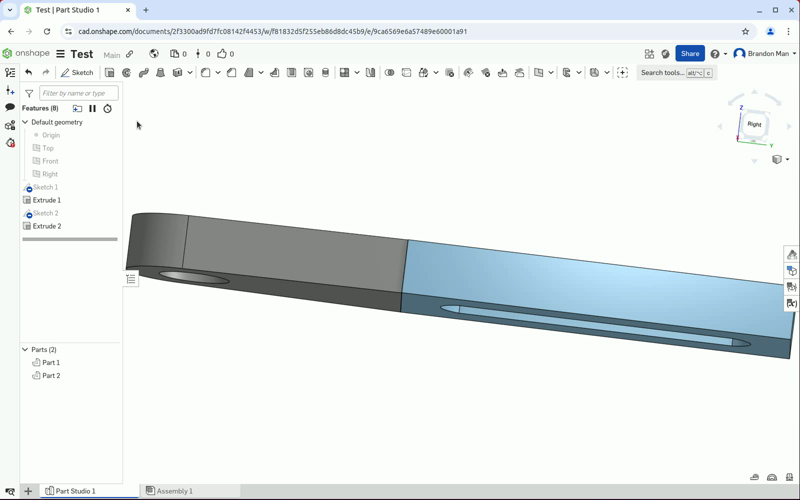
key(right, 3)
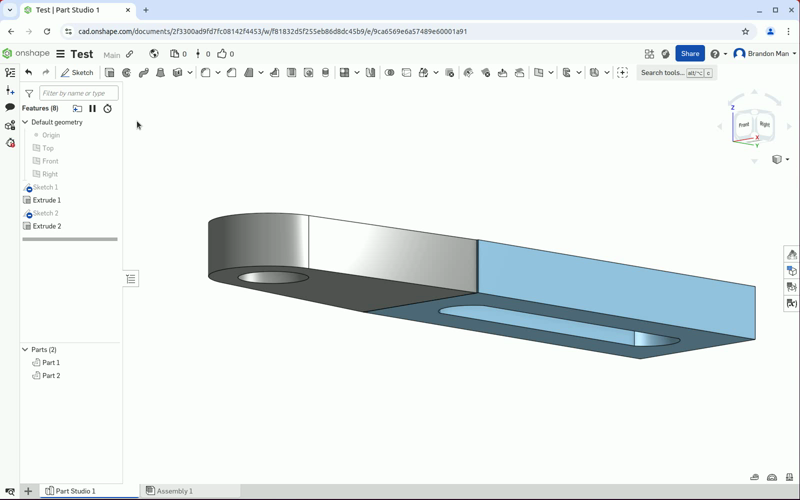
key(down, 3)
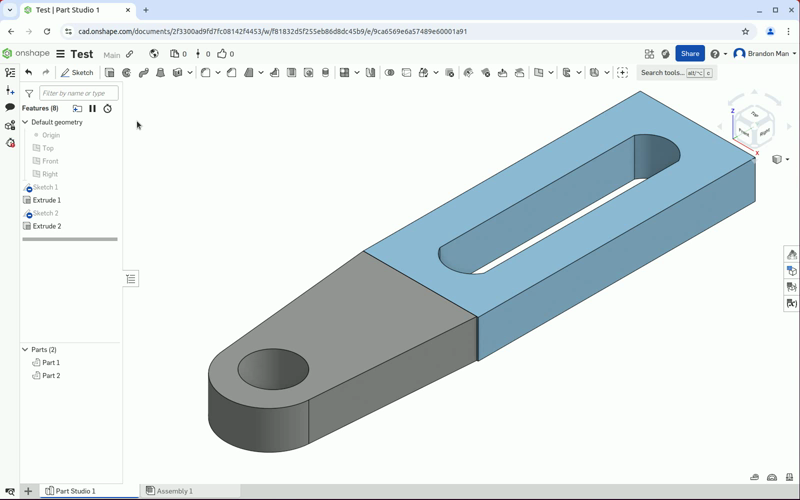
mouse_move(73, 189)
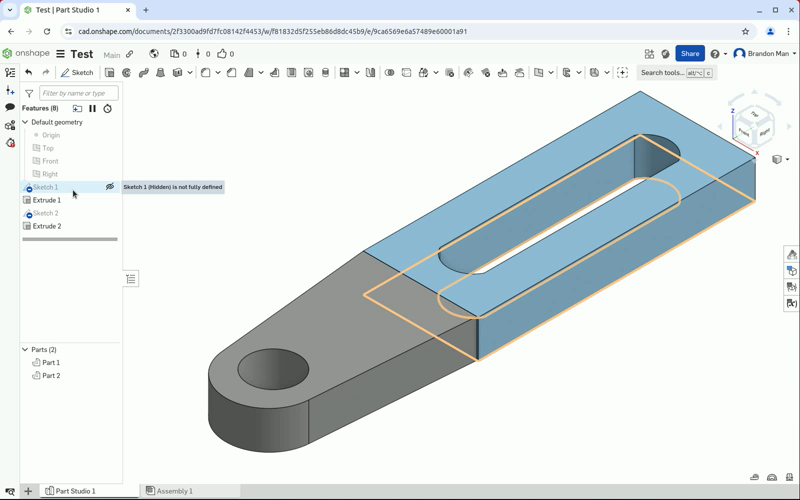
click(73, 189)